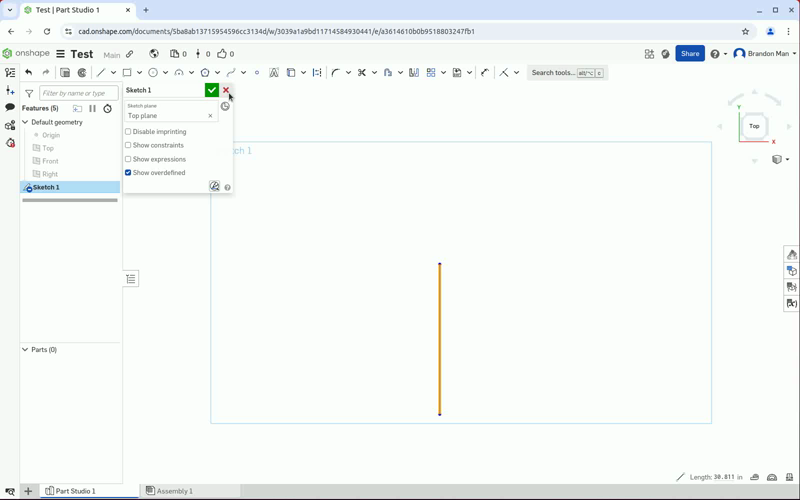
key(shift+h)
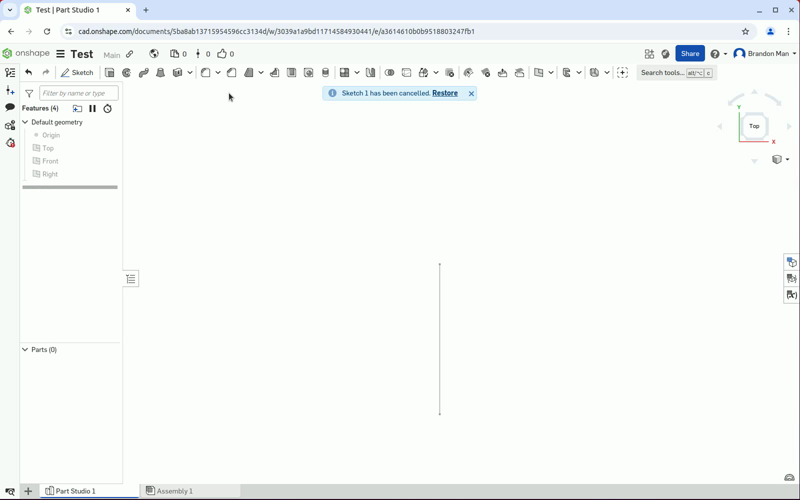
mouse_move(73, 352)
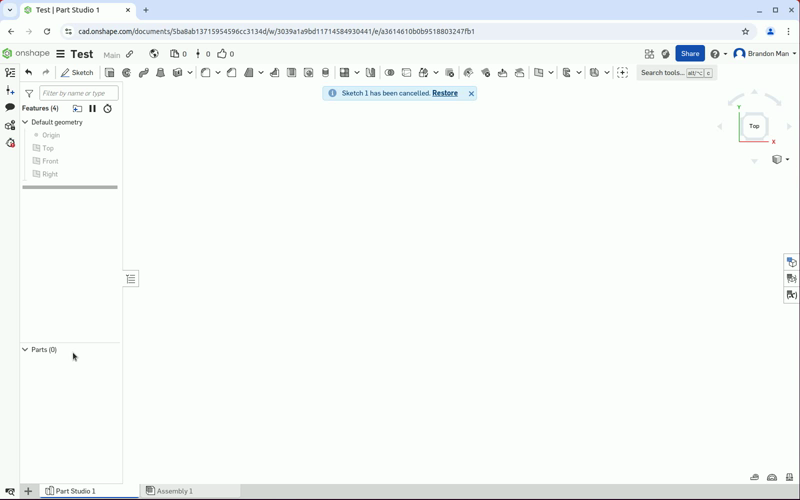
key(y)
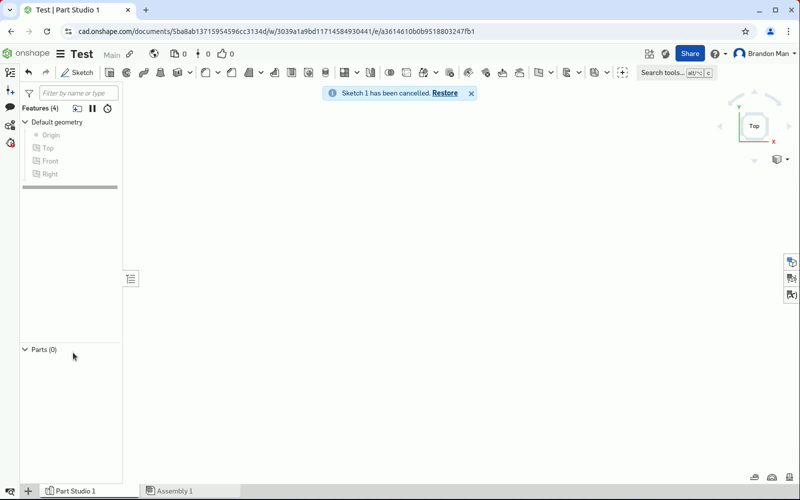
key(shift+p)
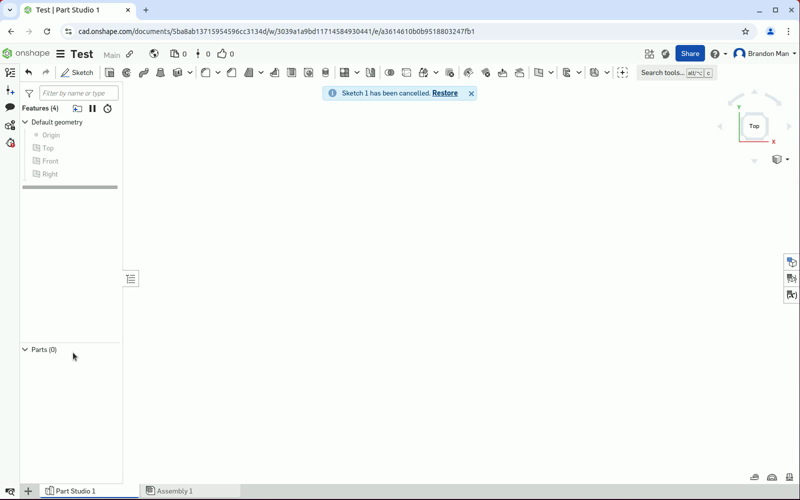
key(space)
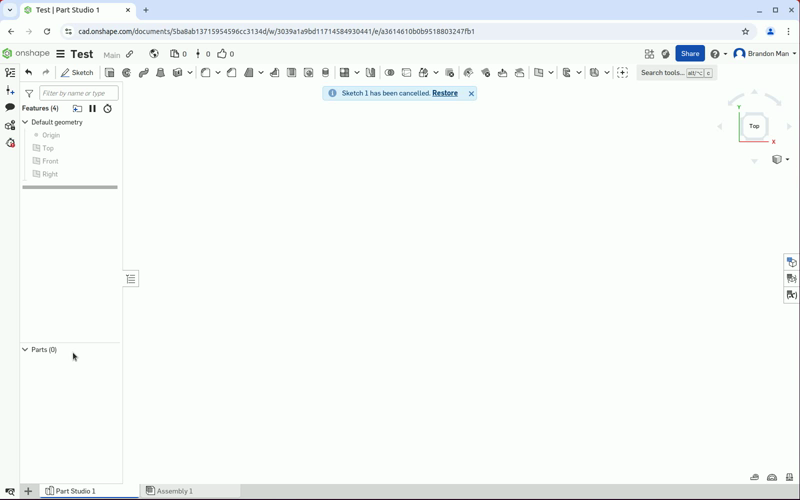
key_down(shift)
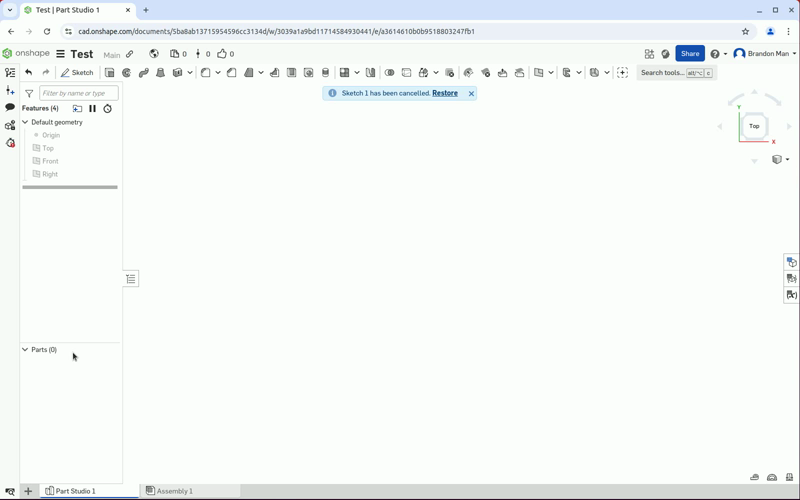
key(up)
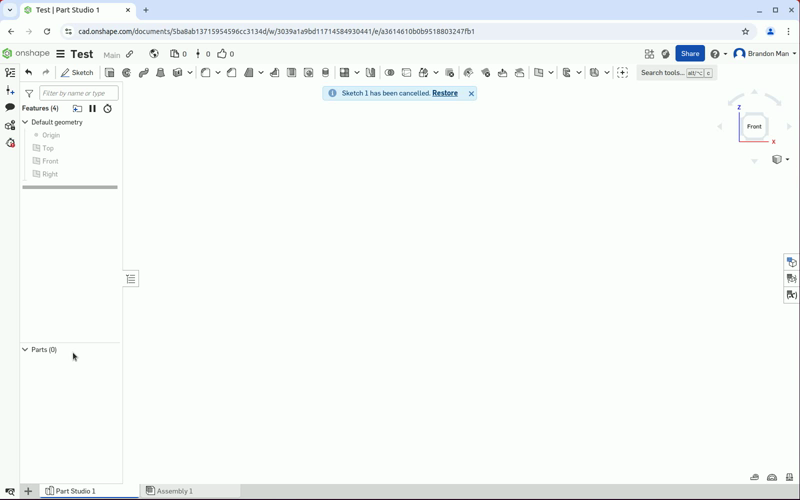
key_up(shift)
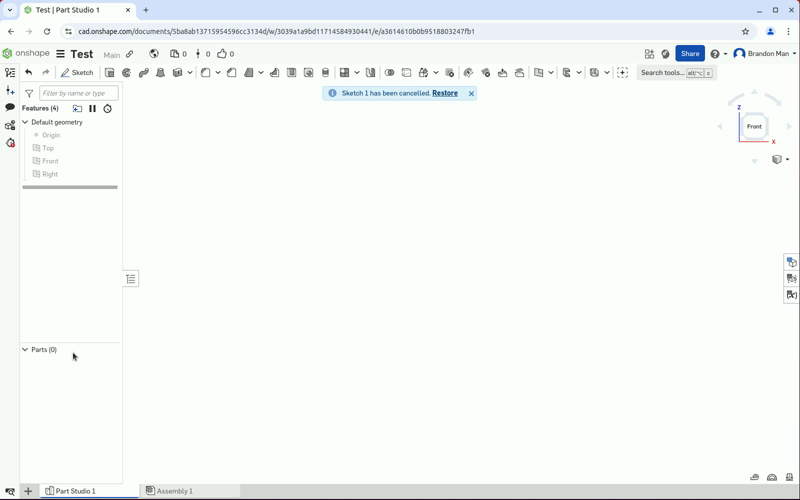
mouse_move(73, 352)
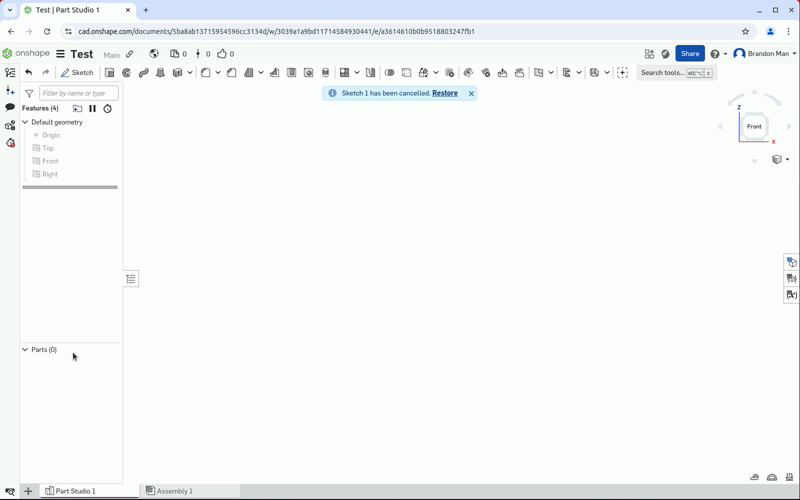
key(shift+y)
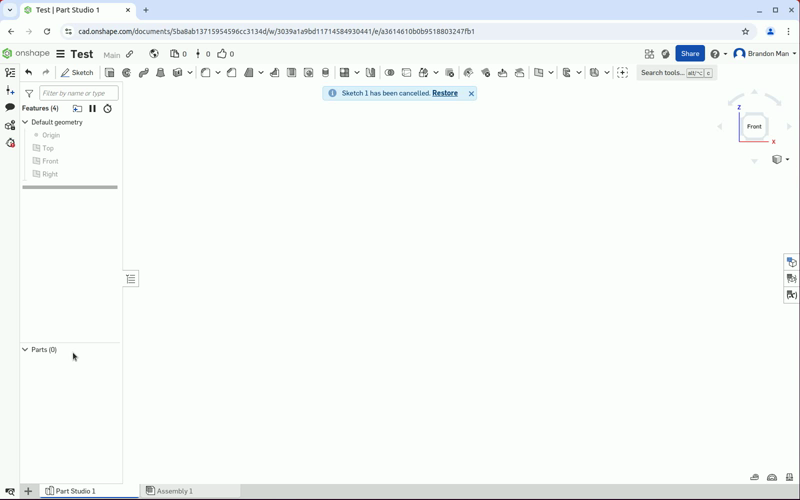
key(shift+s)
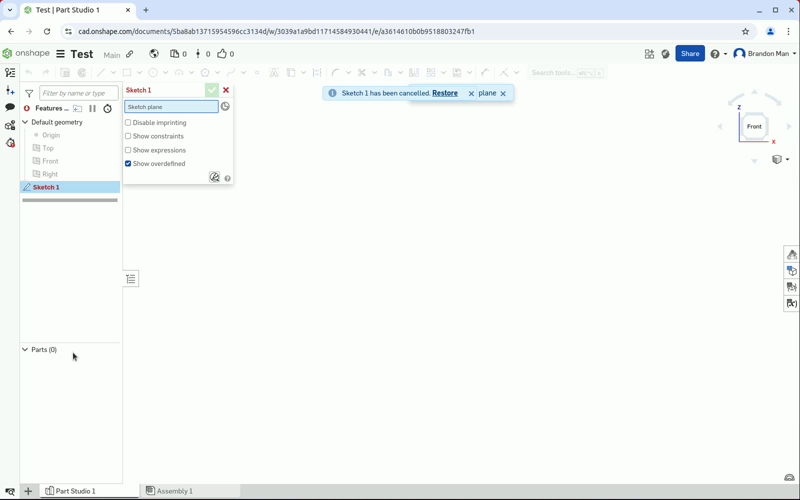
mouse_move(73, 163)
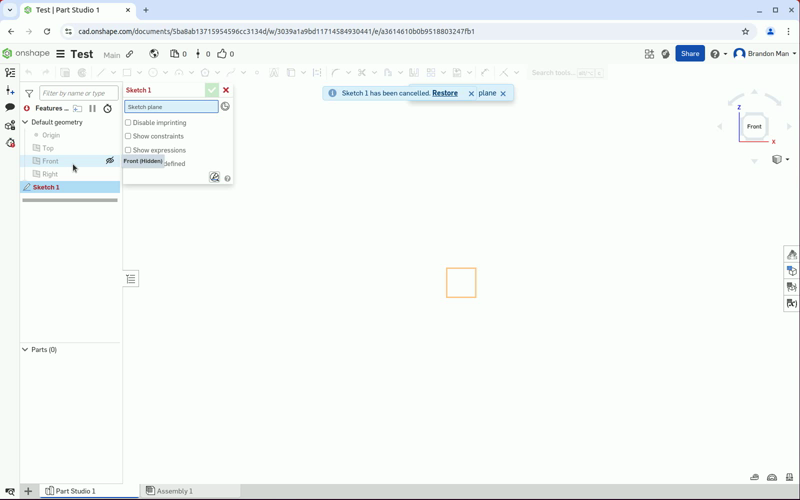
click(73, 163)
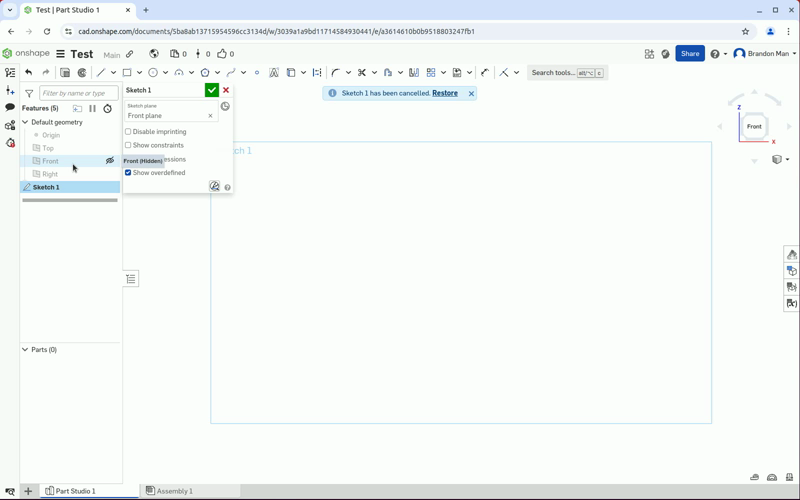
mouse_move(73, 352)
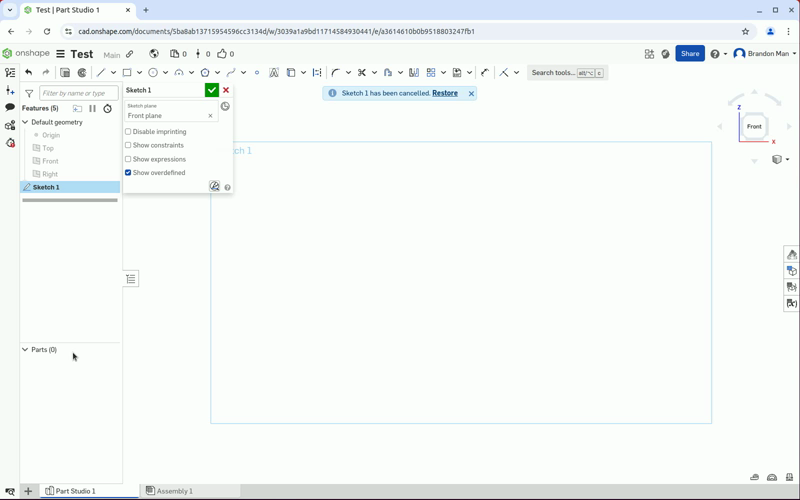
key(y)
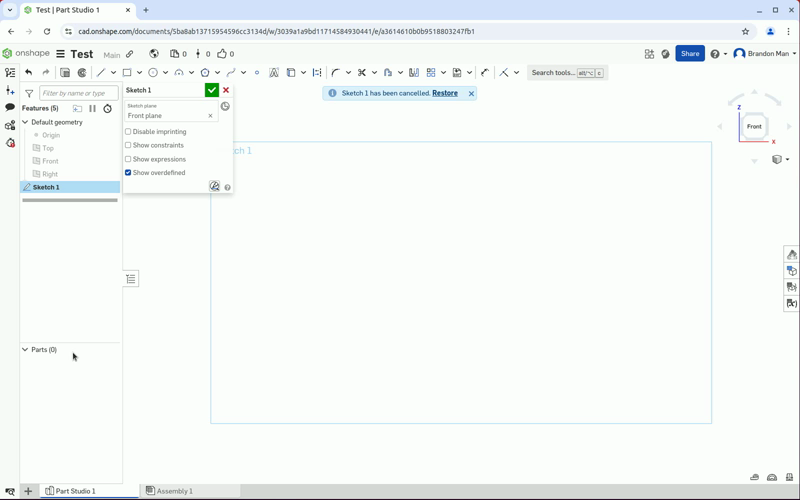
key(l)
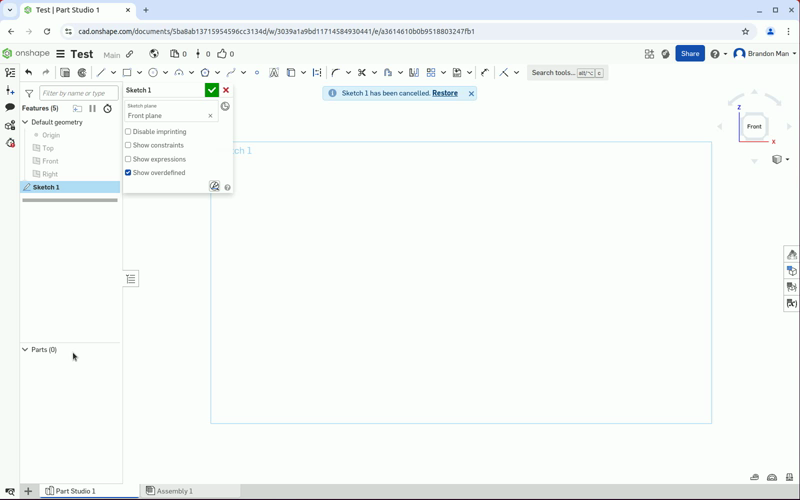
key_down(shift)
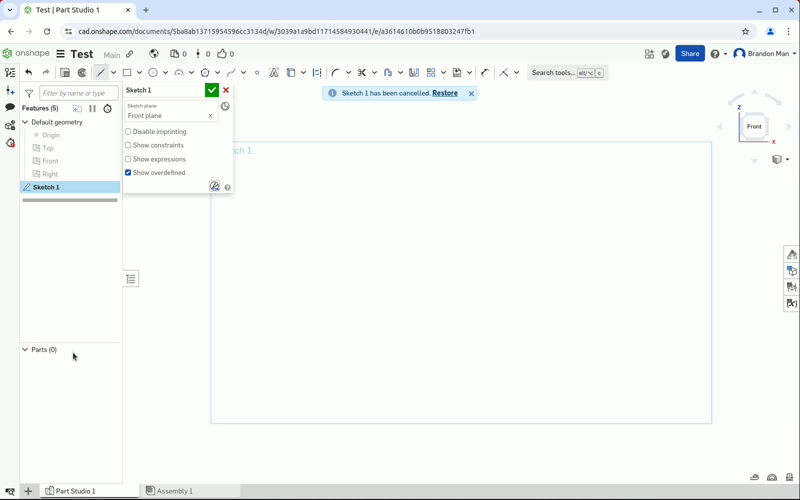
mouse_move(396, 320)
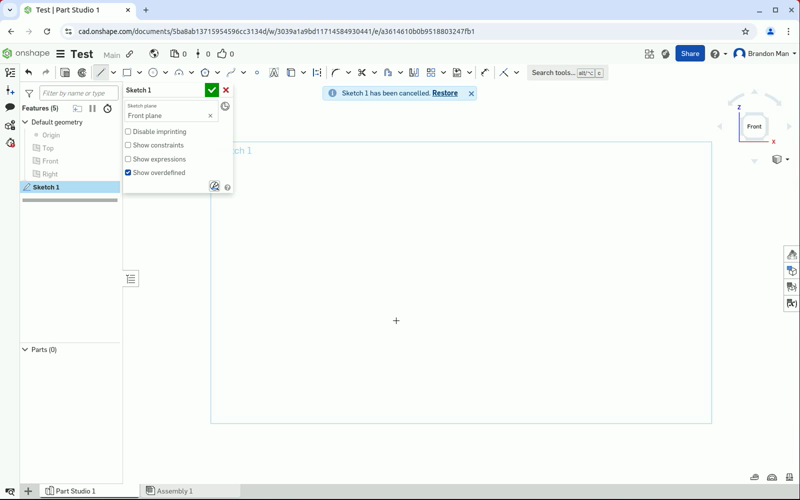
click(396, 320)
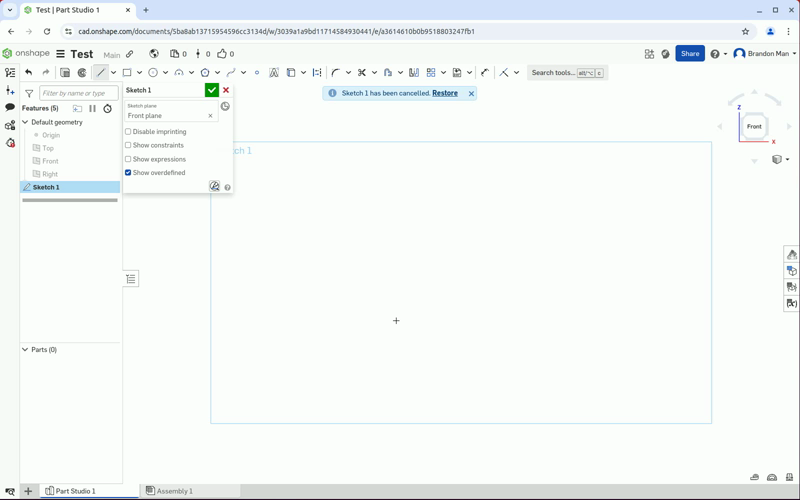
key_up(shift)
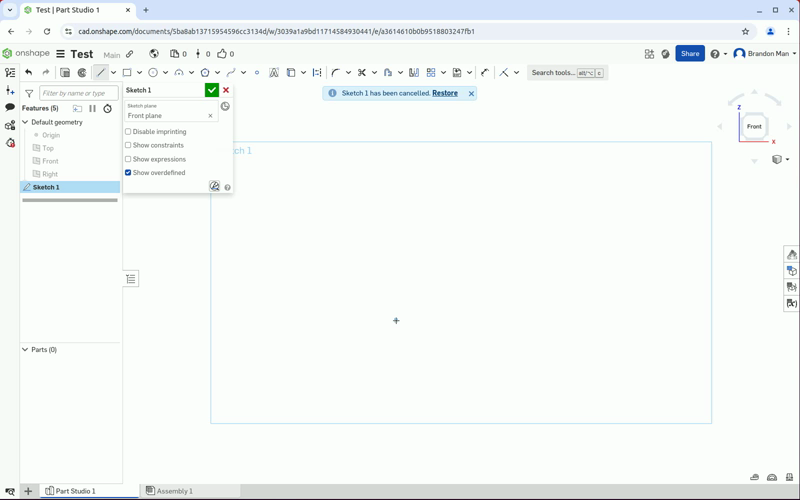
key_down(shift)
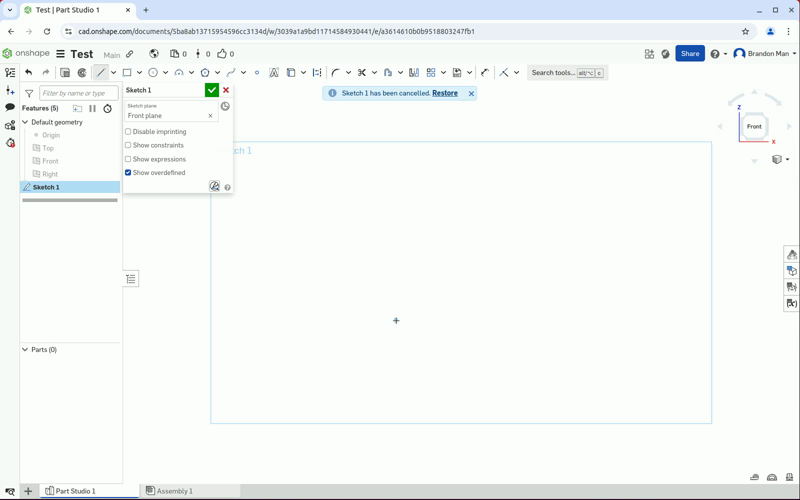
mouse_move(525, 320)
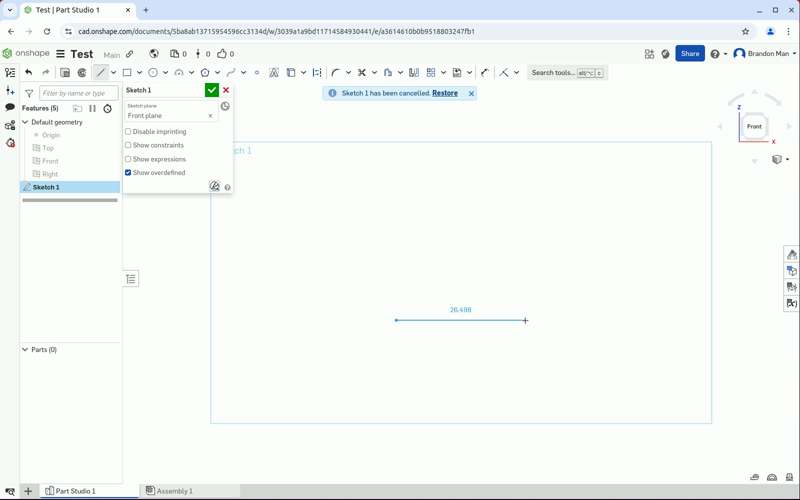
click(525, 320)
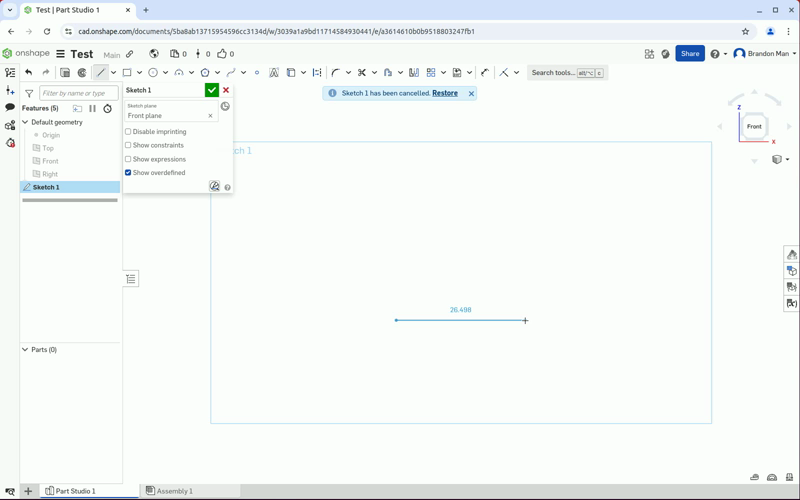
key_up(shift)
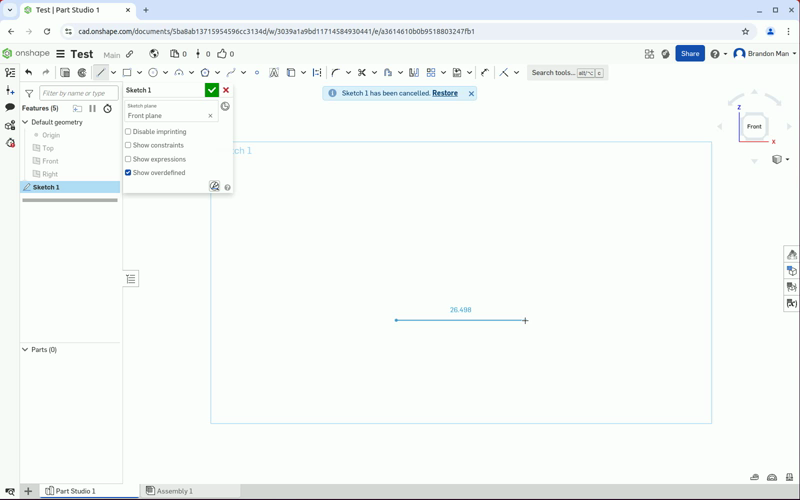
key_down(shift)
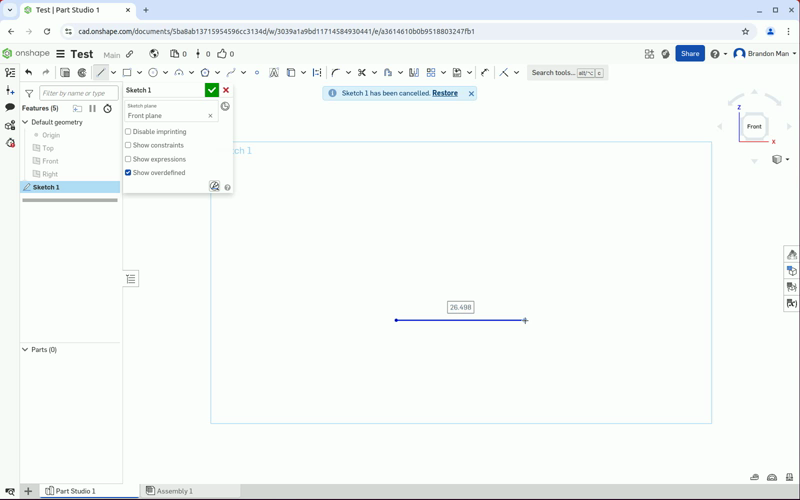
mouse_move(525, 244)
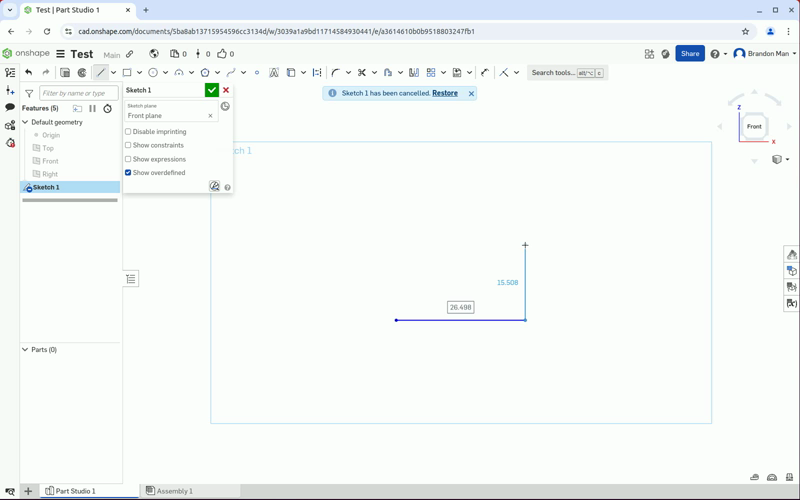
click(525, 244)
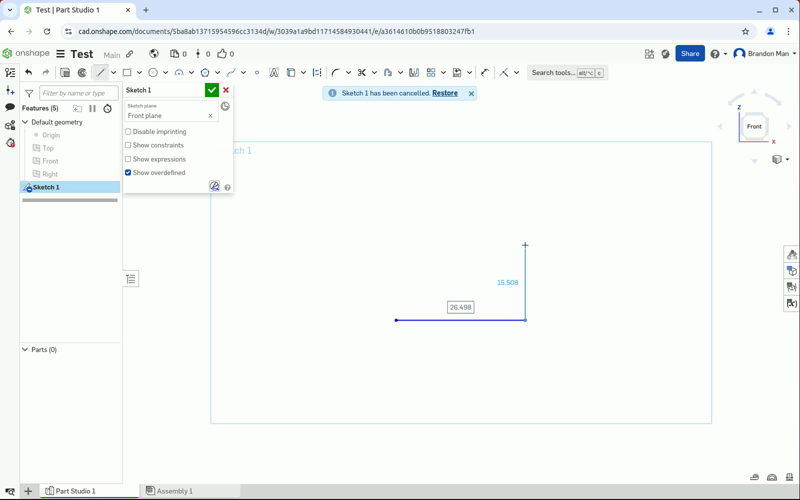
key_up(shift)
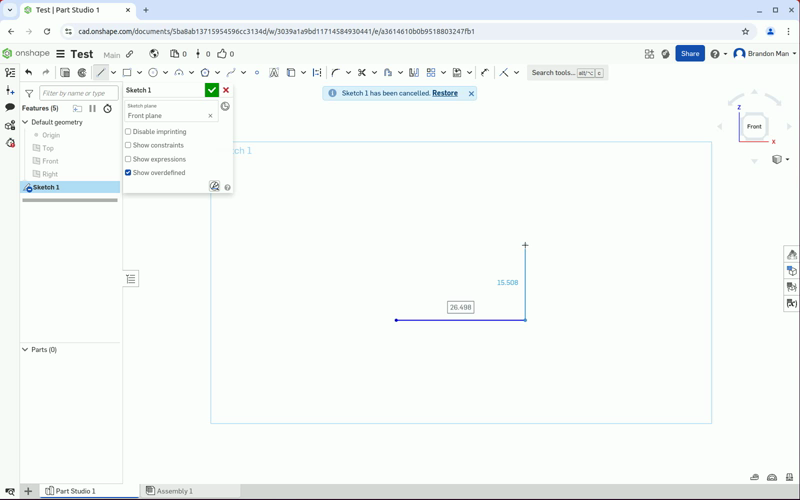
key_down(shift)
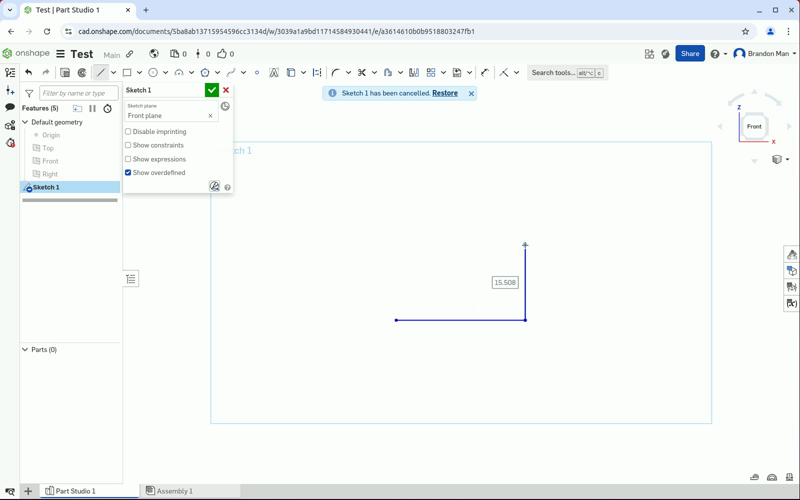
mouse_move(396, 244)
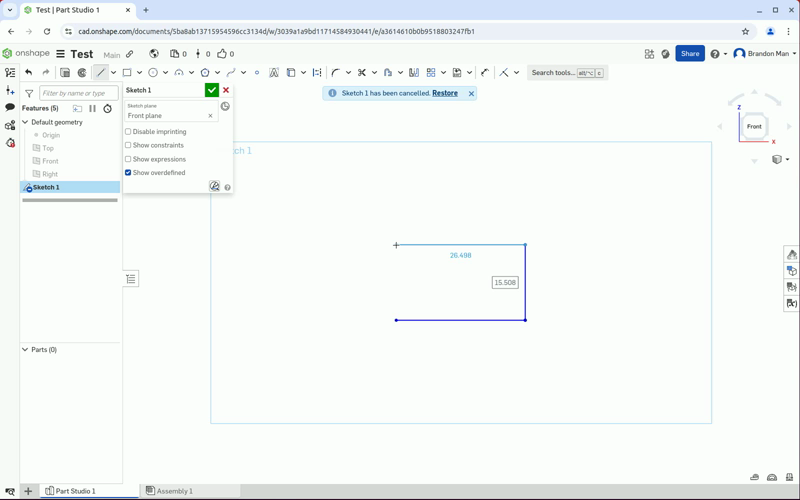
click(396, 244)
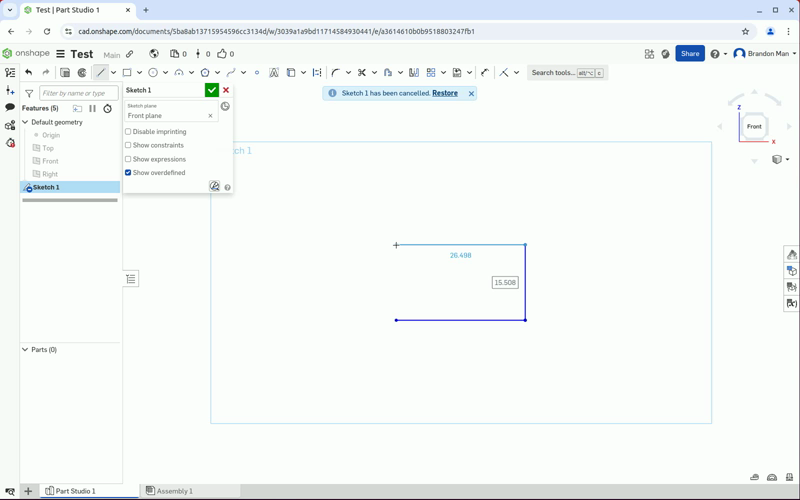
key_up(shift)
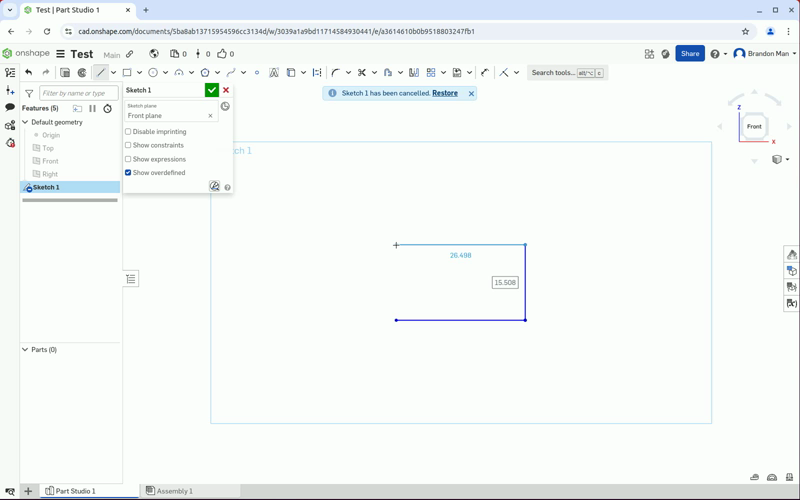
key_down(shift)
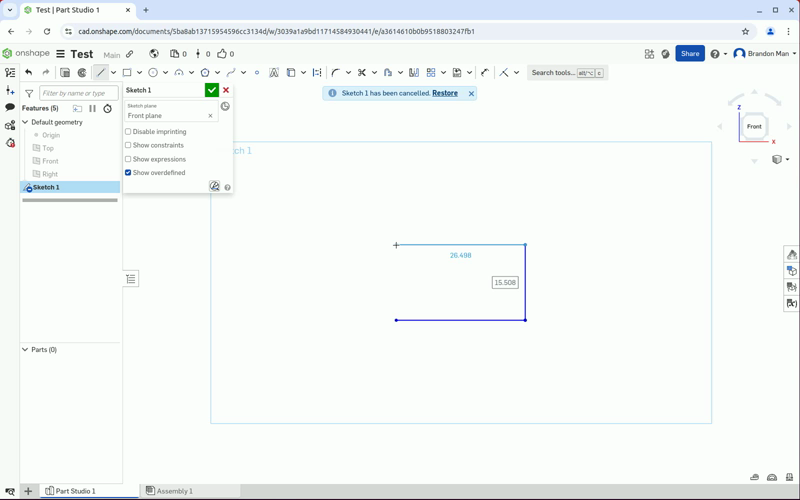
mouse_move(396, 320)
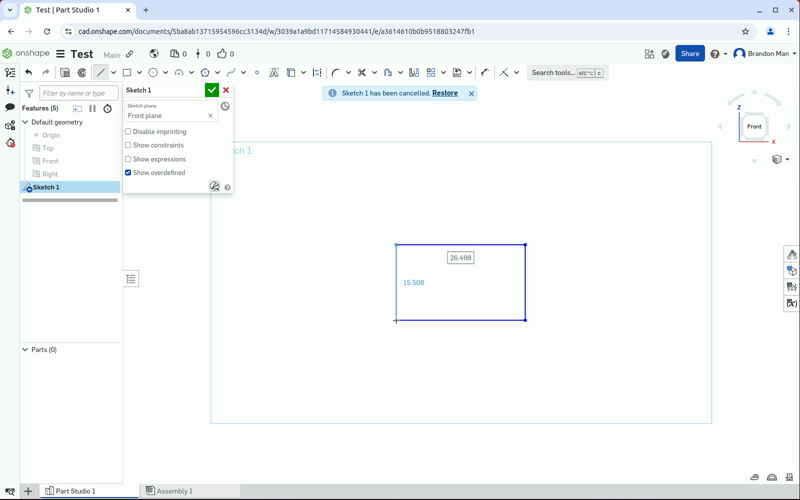
key_up(shift)
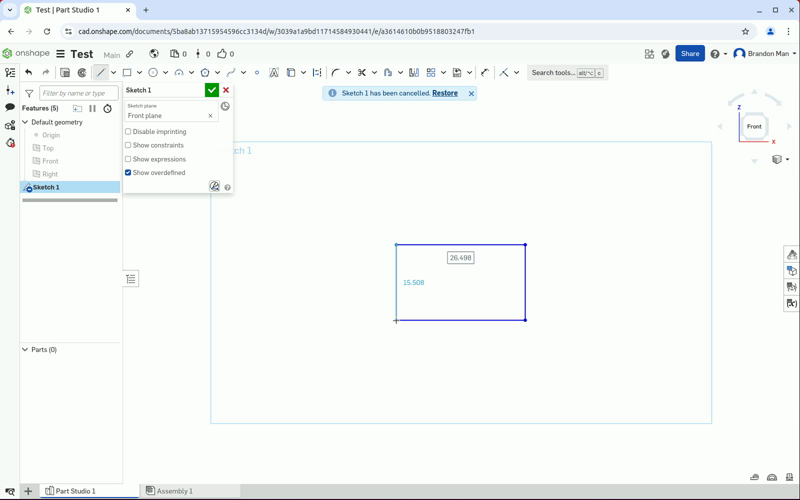
click(396, 320)
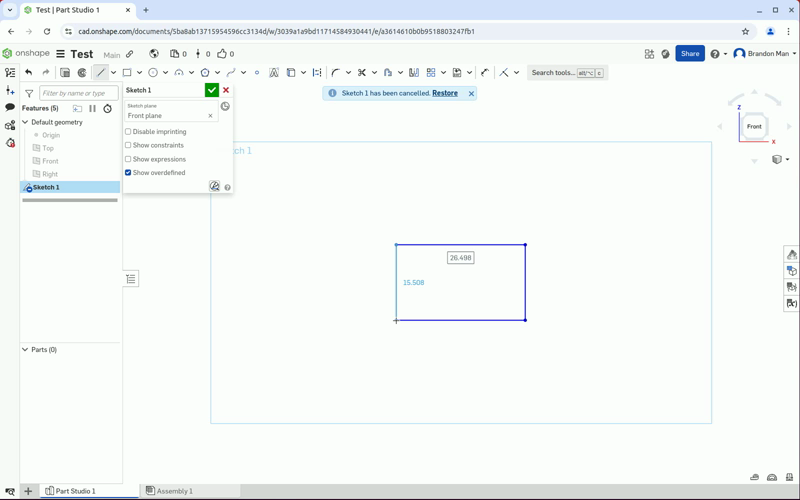
key(esc)
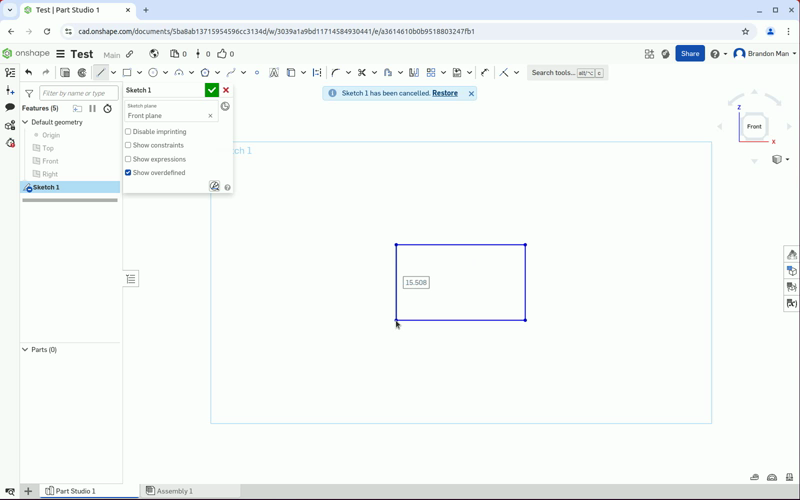
mouse_move(509, 263)
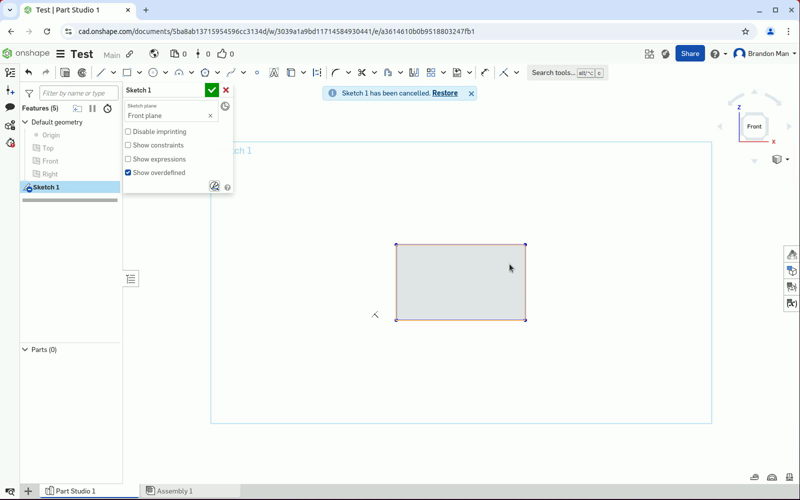
click(509, 263)
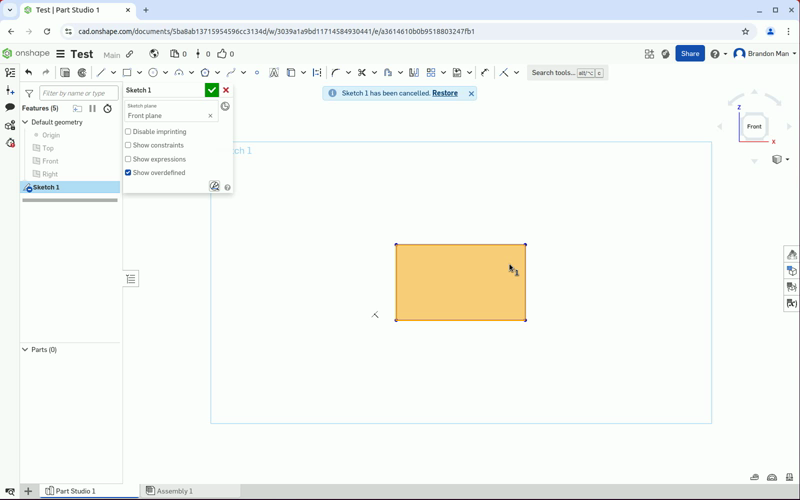
mouse_move(73, 352)
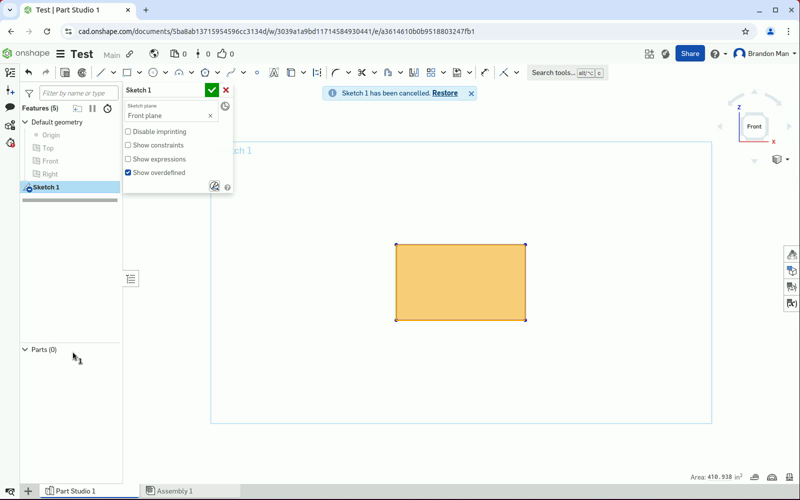
key(shift+y)
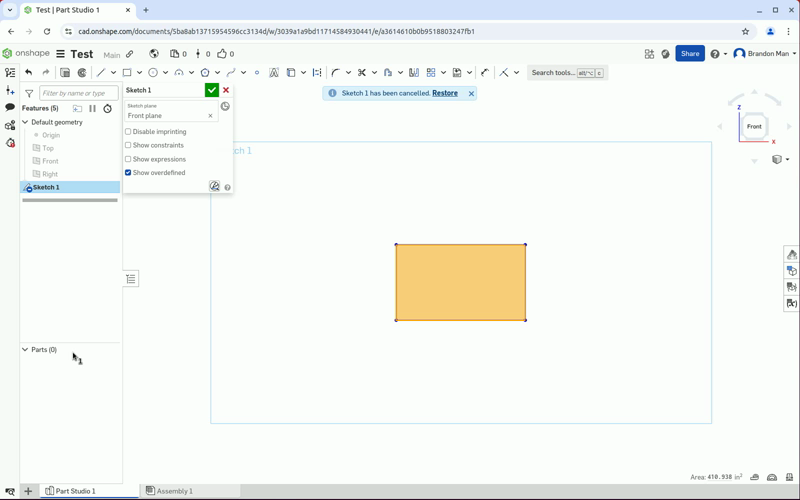
key(shift+e)
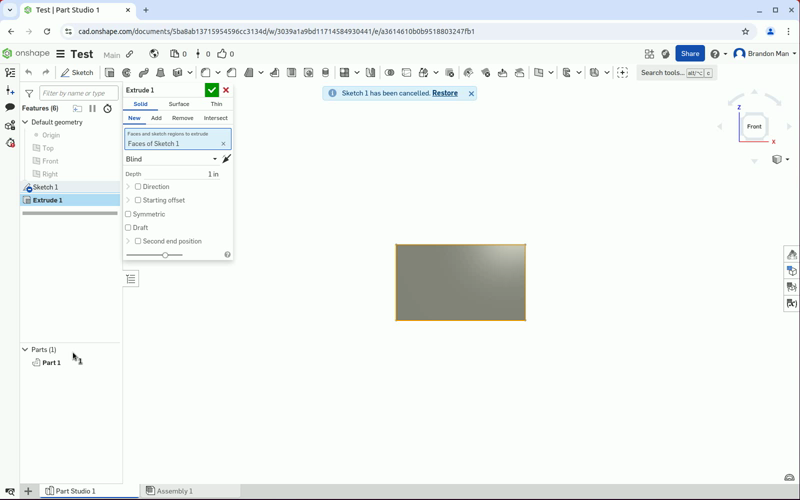
mouse_move(143, 106)
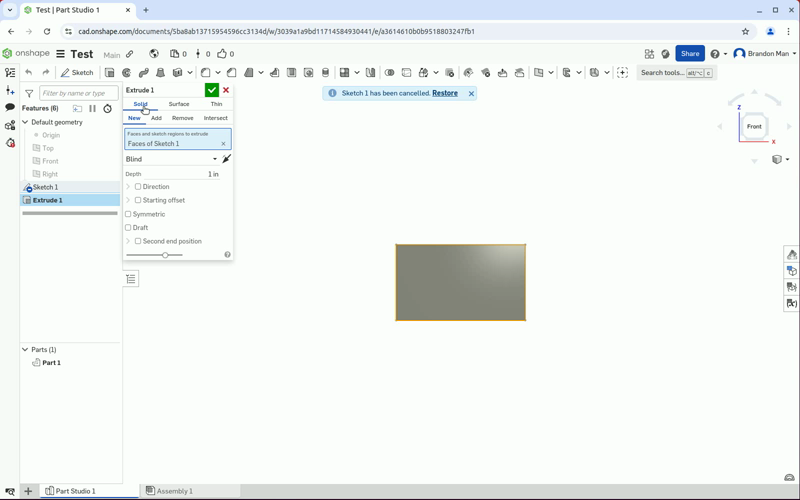
click(143, 106)
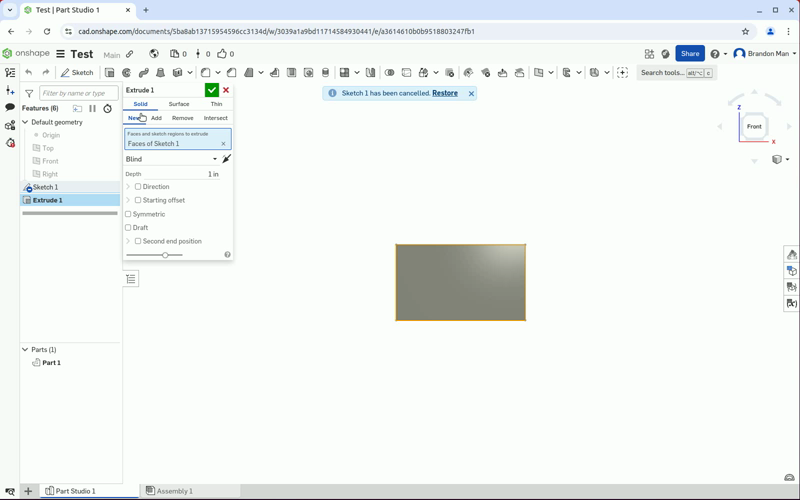
mouse_move(137, 120)
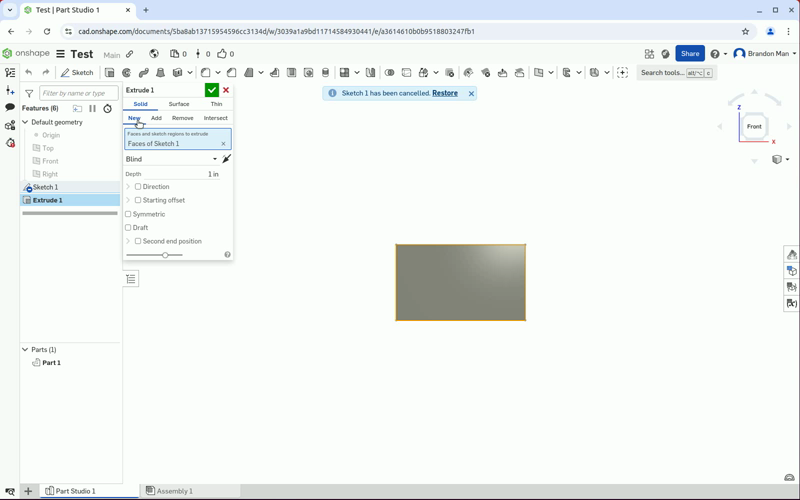
click(137, 120)
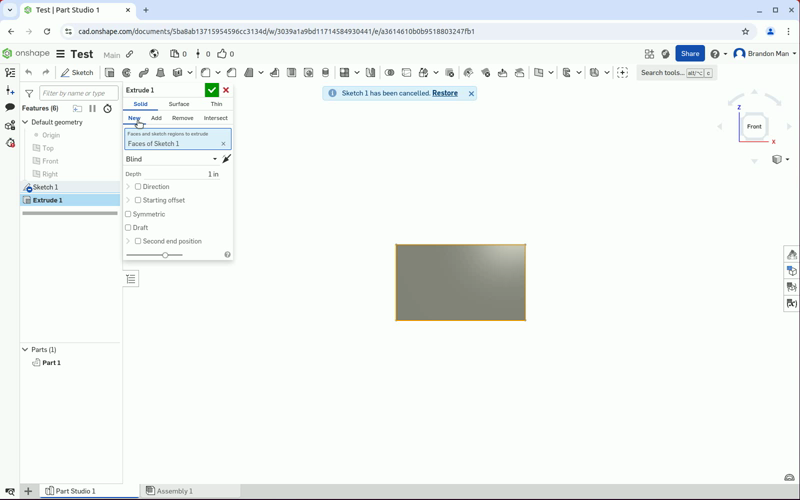
key(tab, 4)
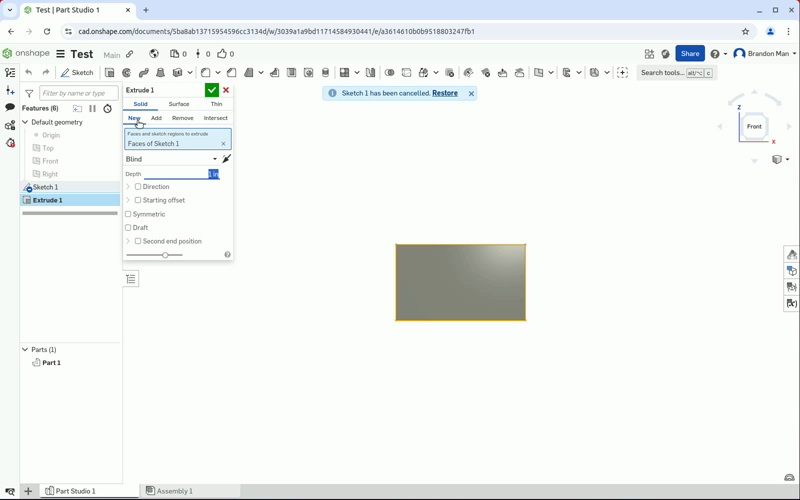
text(21.905)
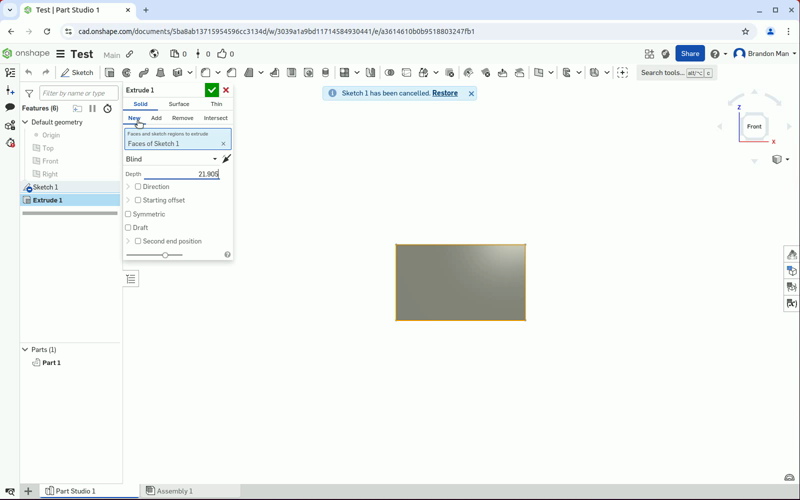
key(enter)
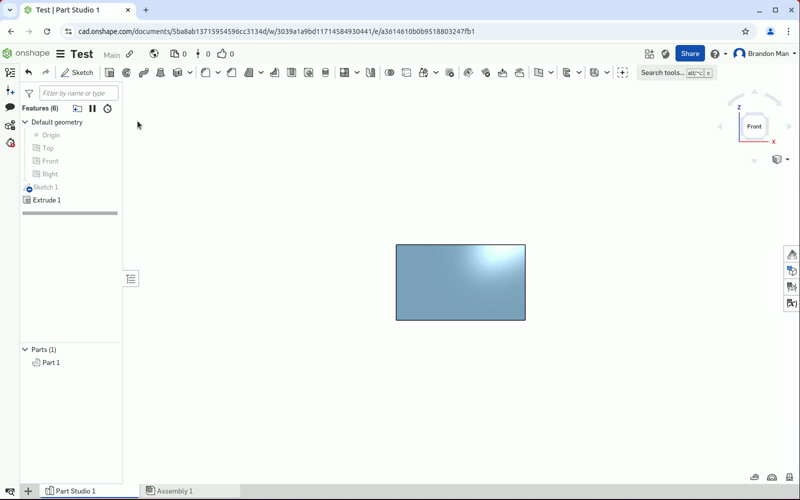
key(shift+h)
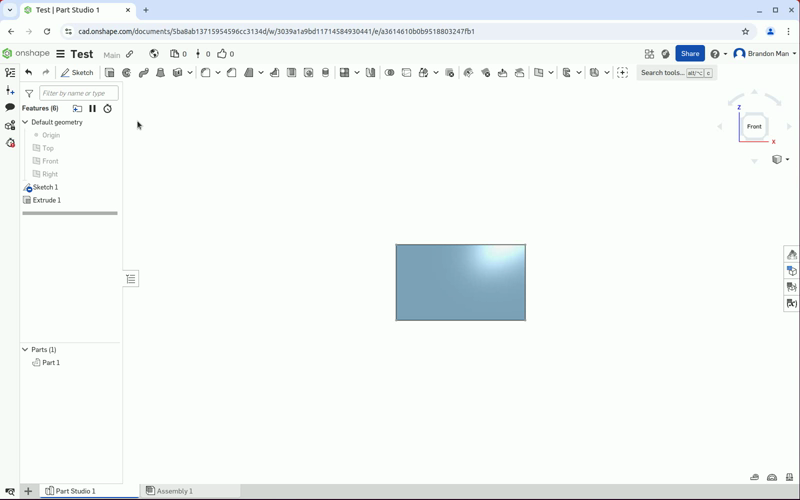
key(shift+h)
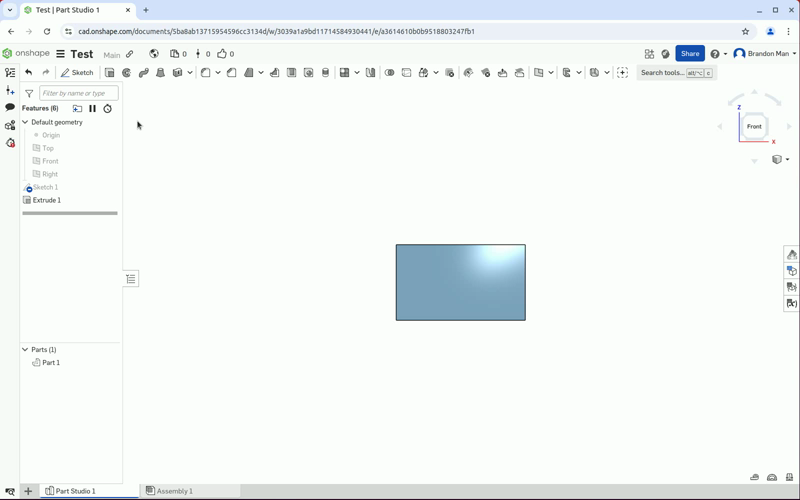
mouse_move(73, 189)
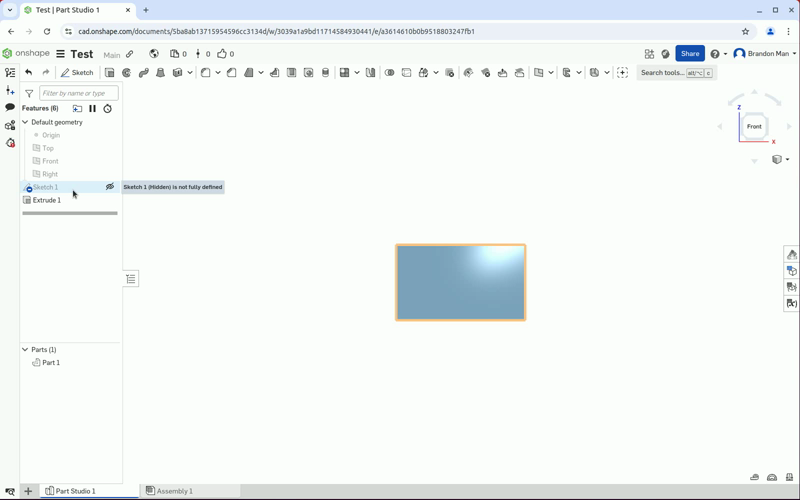
click(73, 189)
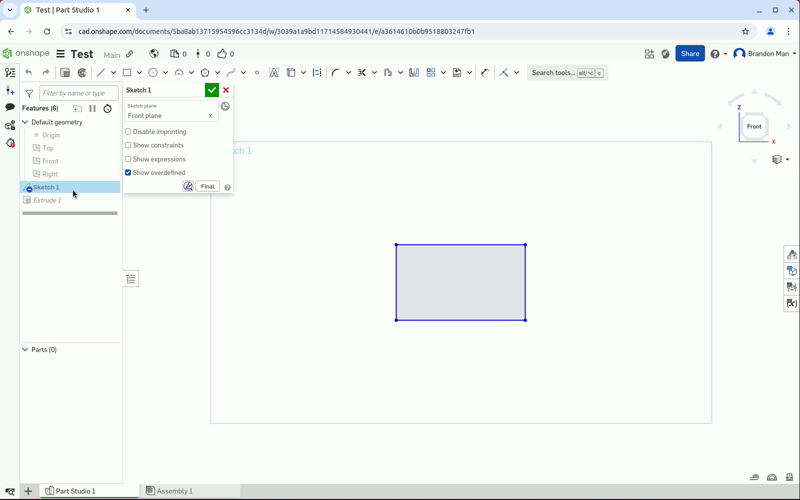
mouse_move(229, 92)
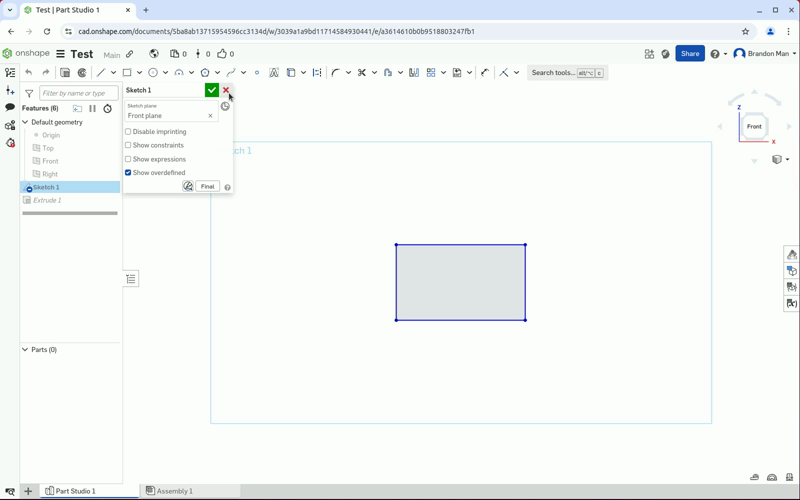
click(229, 92)
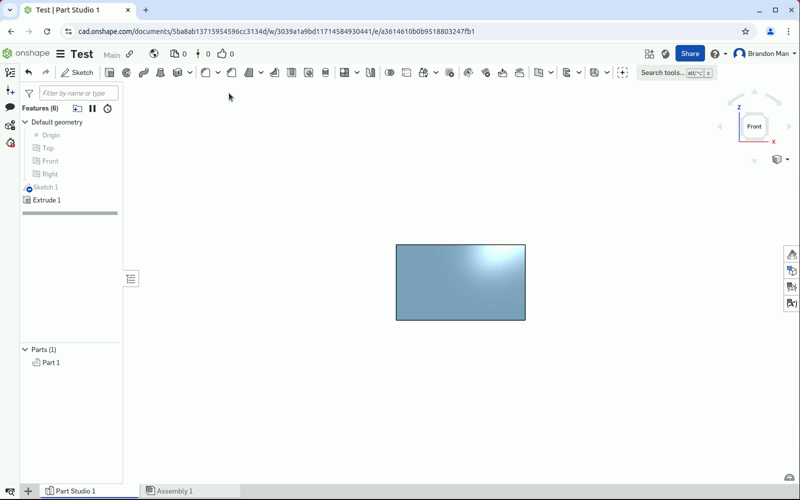
mouse_move(73, 352)
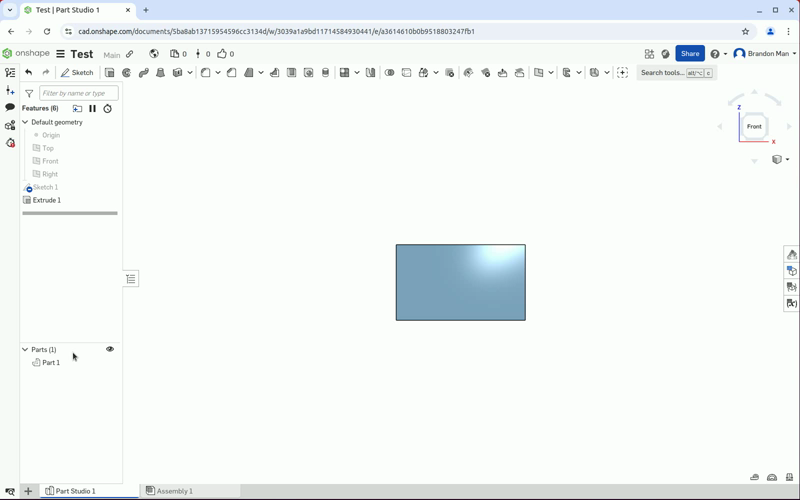
key(y)
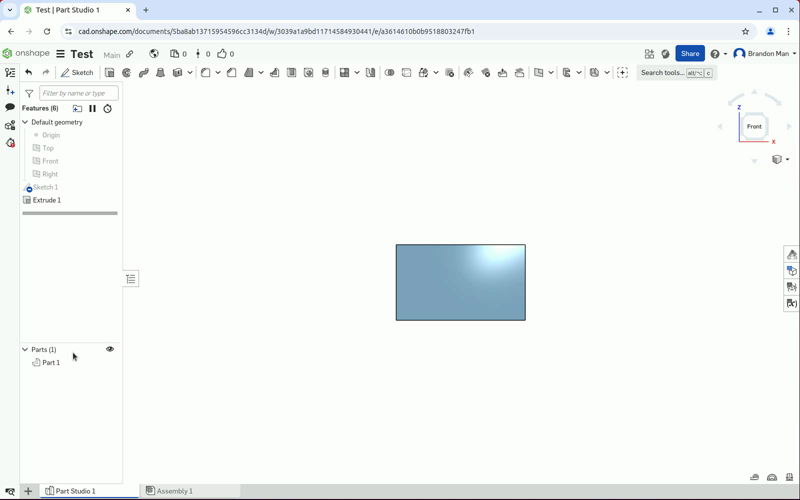
key(shift+p)
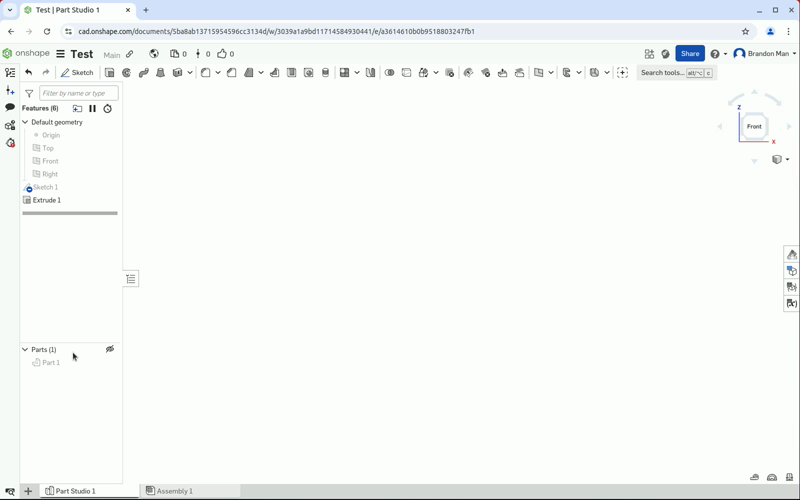
key(space)
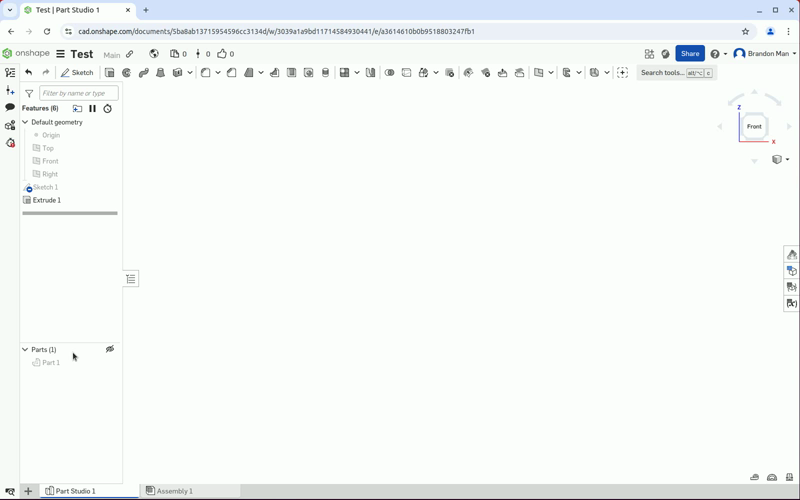
key_down(shift)
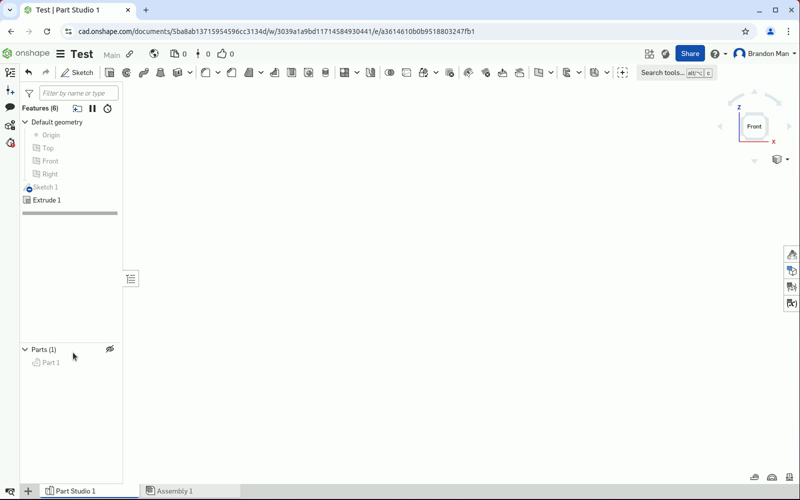
key(down)
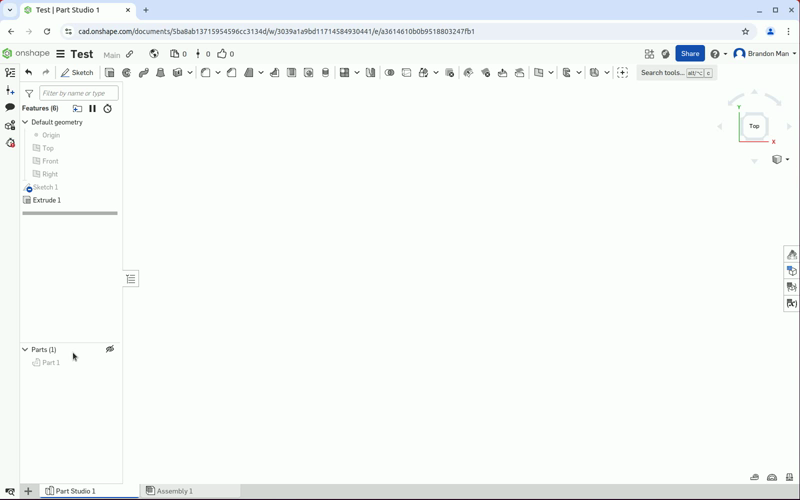
key_up(shift)
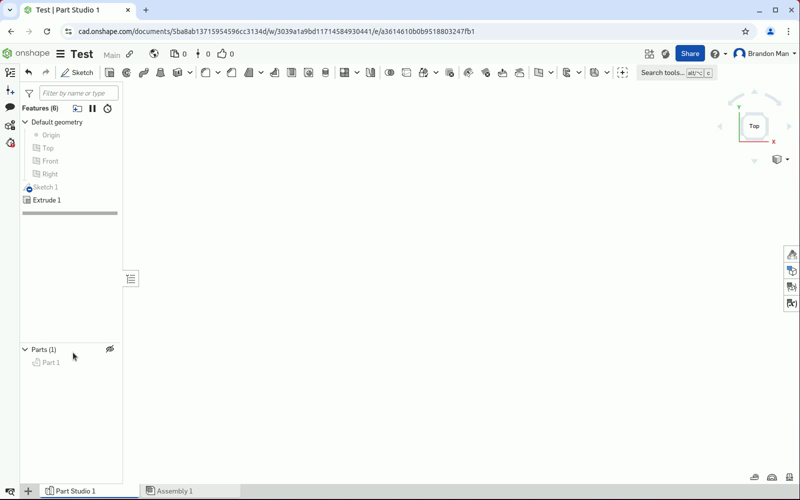
mouse_move(73, 352)
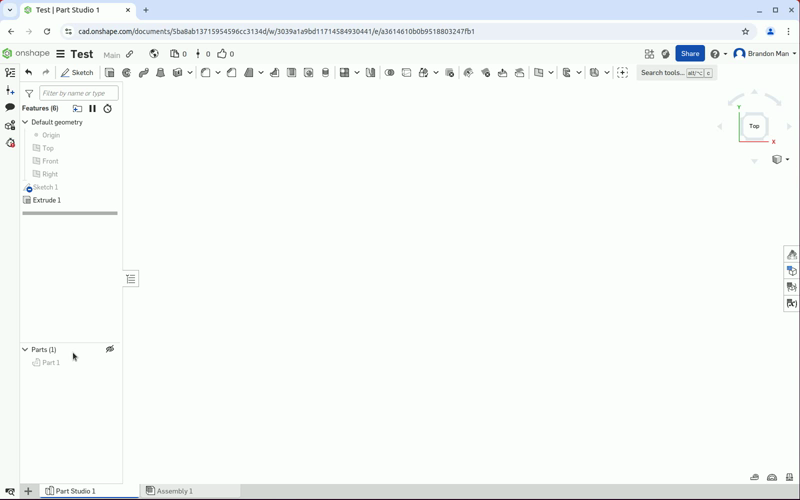
key(shift+y)
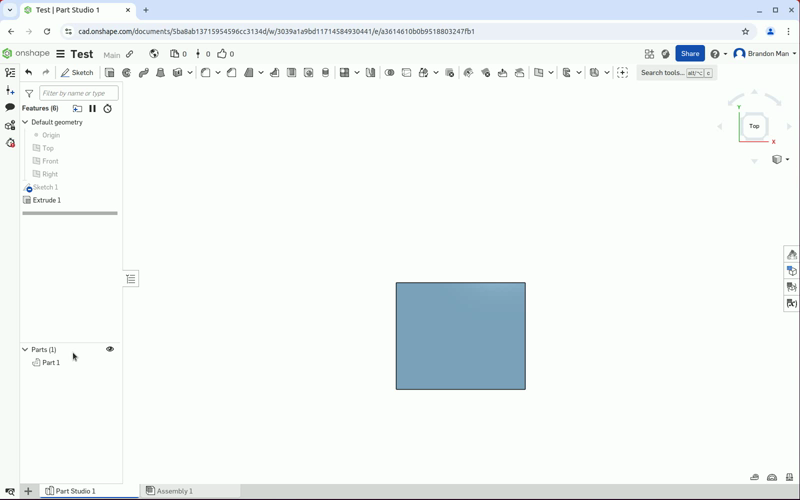
mouse_move(541, 75)
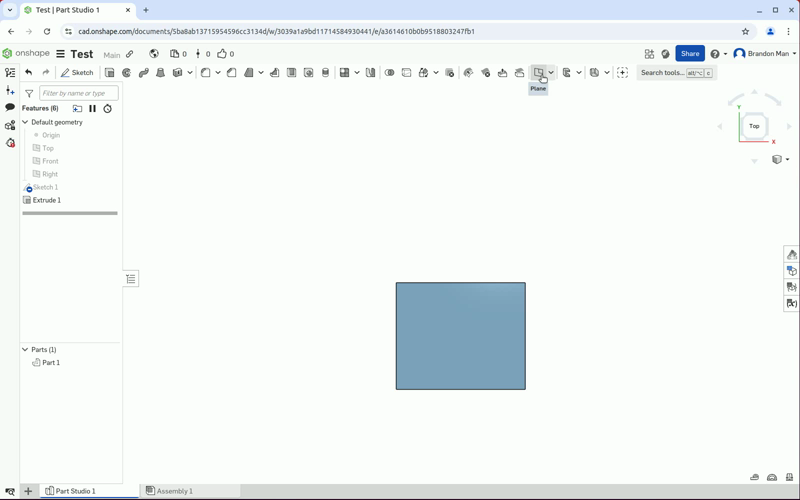
click(541, 75)
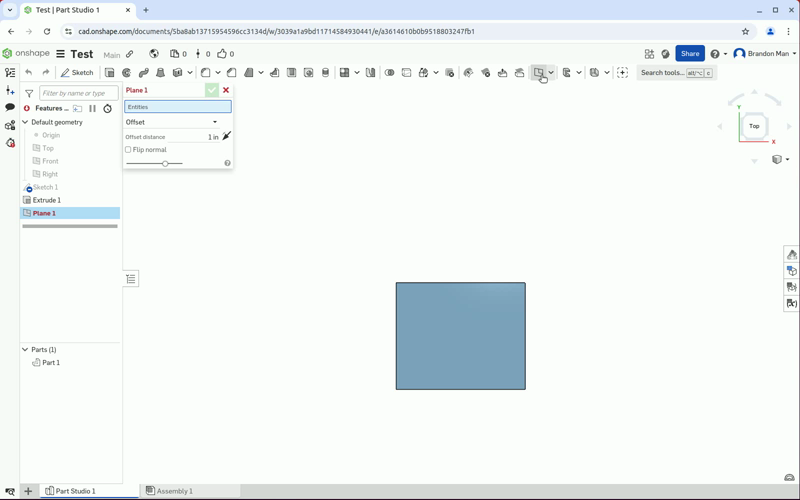
mouse_move(73, 150)
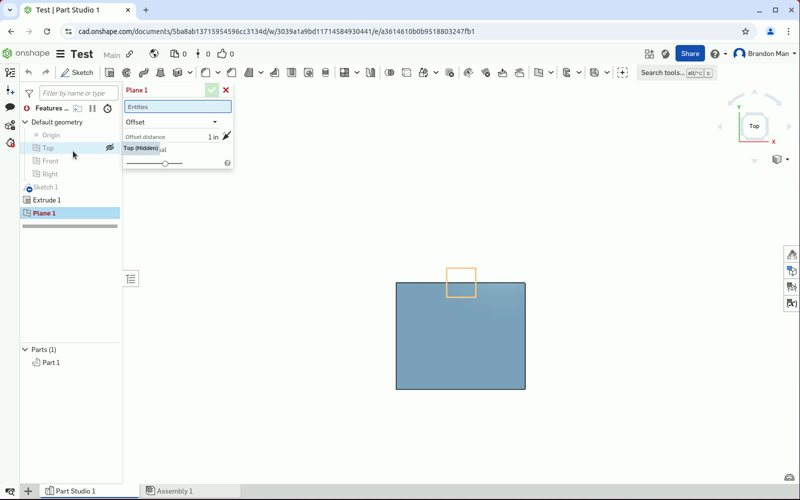
click(73, 150)
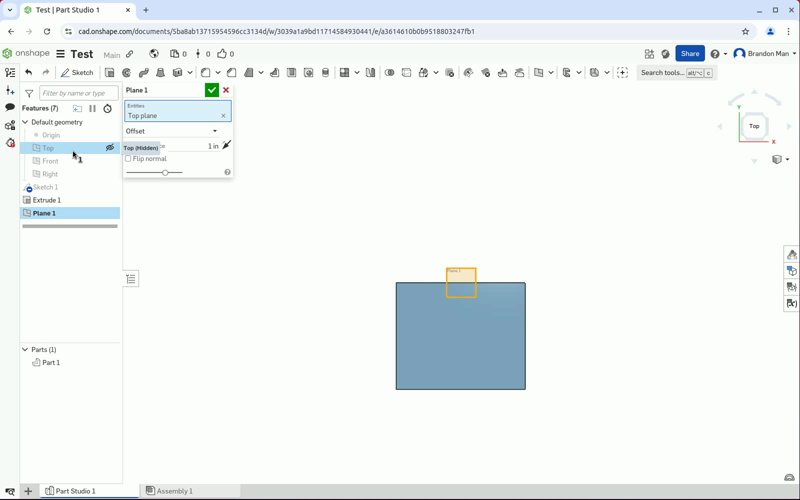
key(tab, 2)
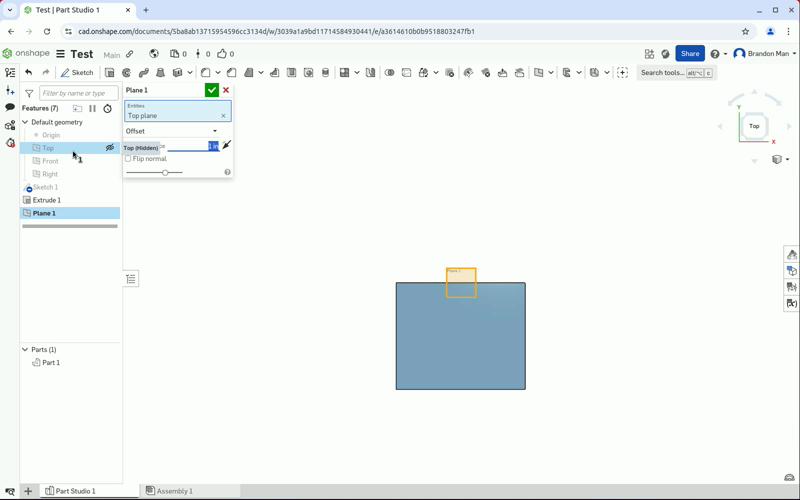
text(7.703)
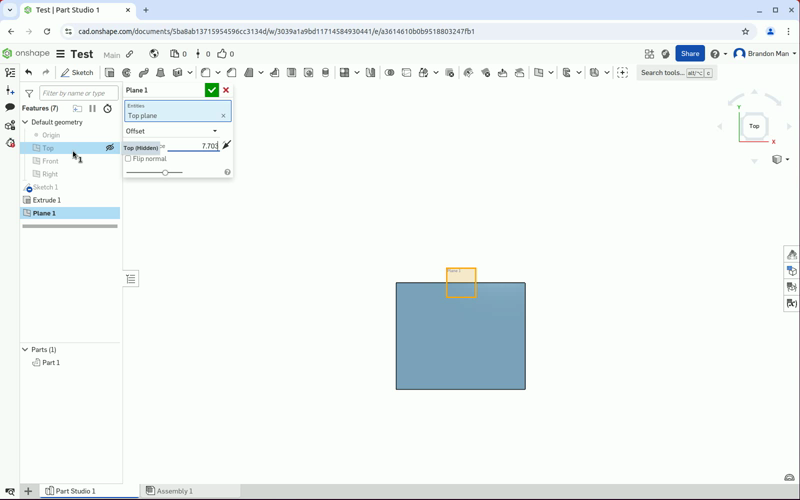
key(enter, 2)
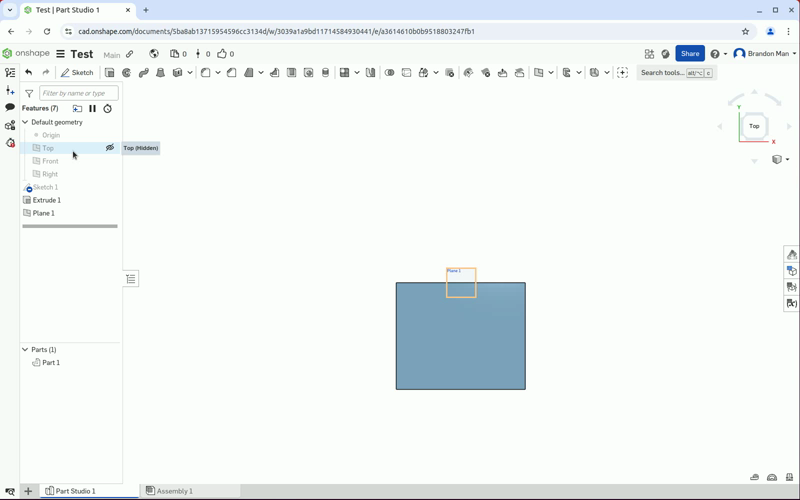
key(shift+s)
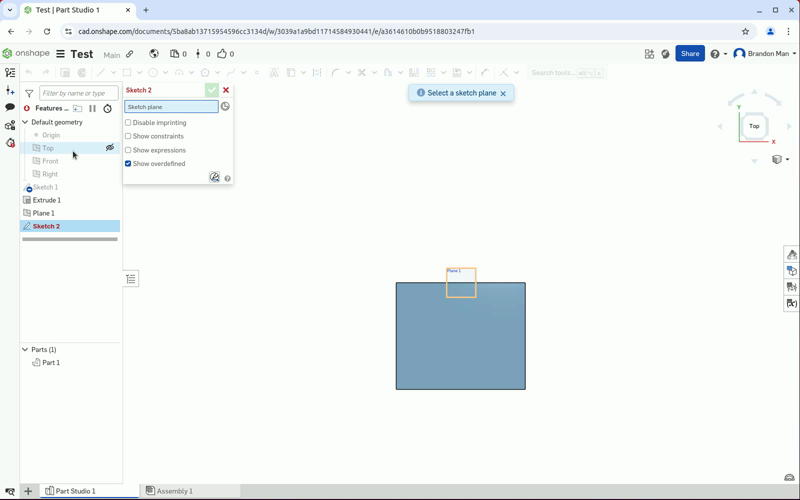
mouse_move(73, 215)
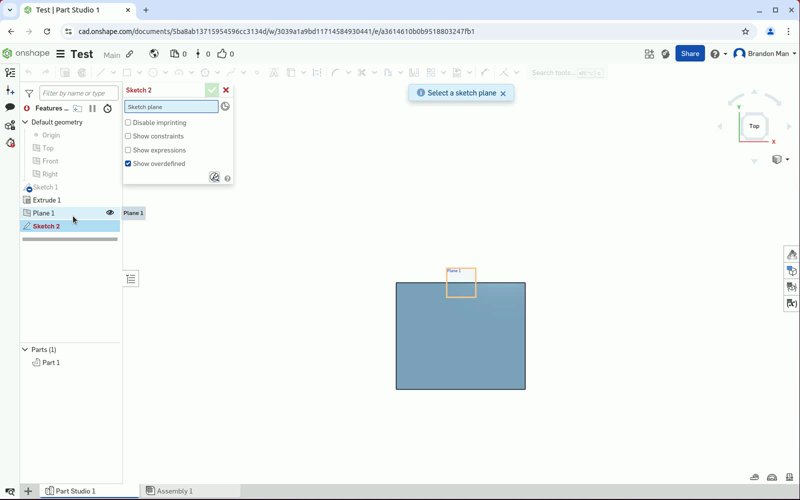
click(73, 215)
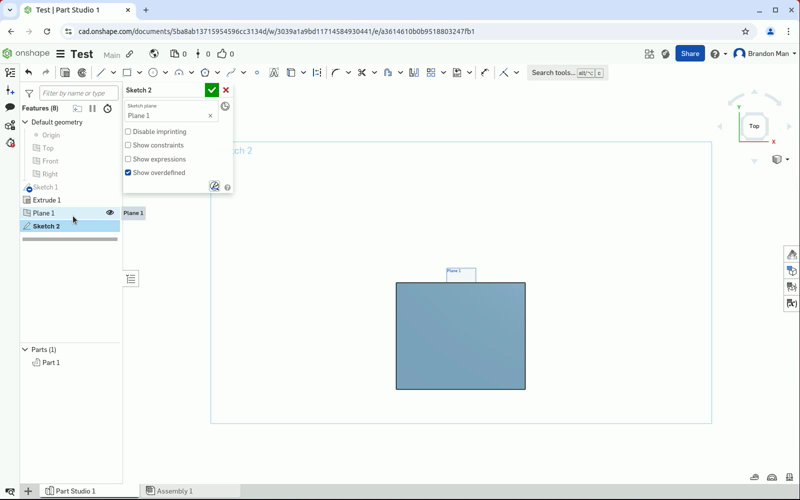
mouse_move(73, 352)
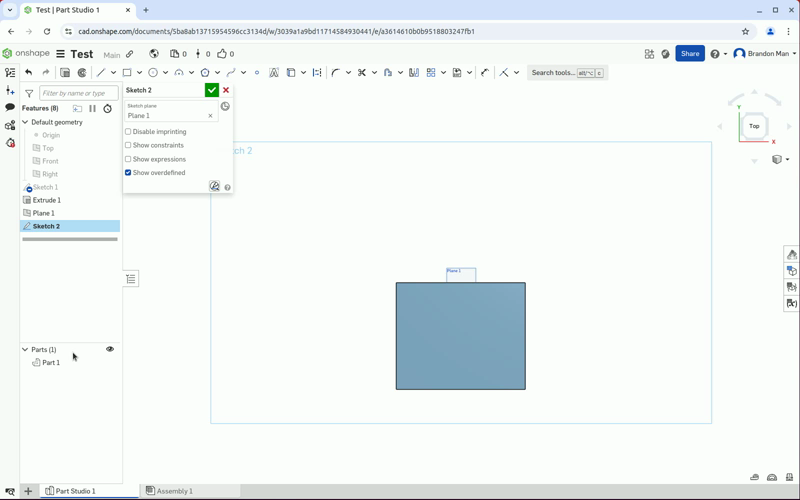
key(y)
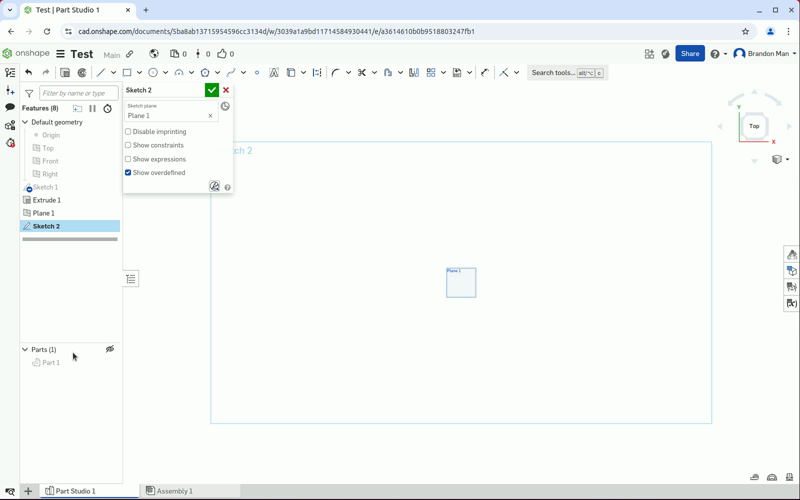
key(l)
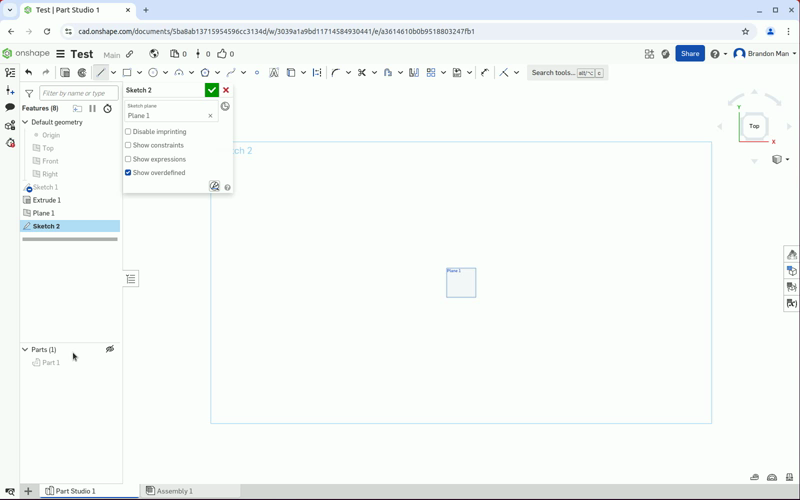
key_down(shift)
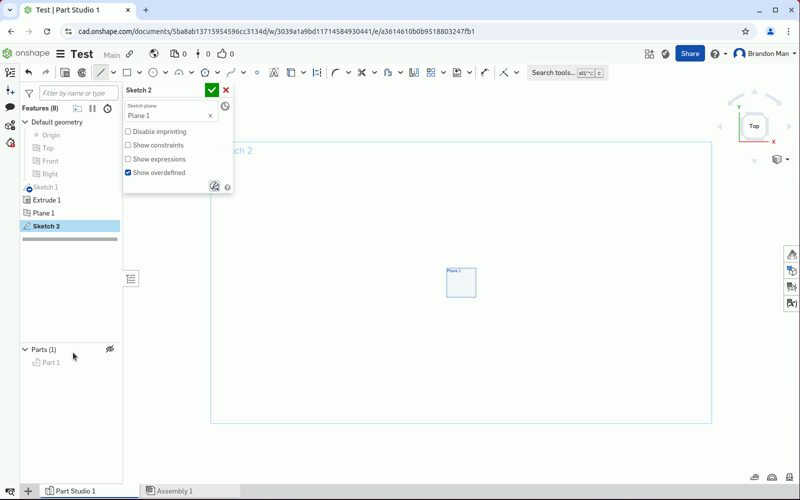
mouse_move(397, 388)
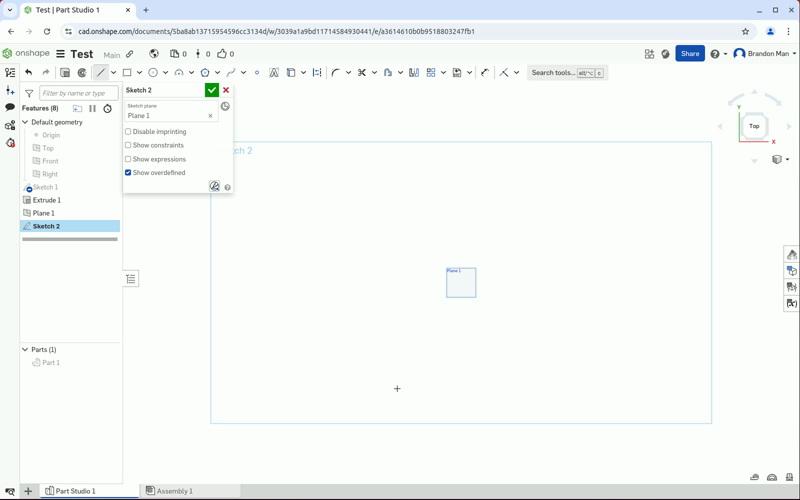
click(397, 388)
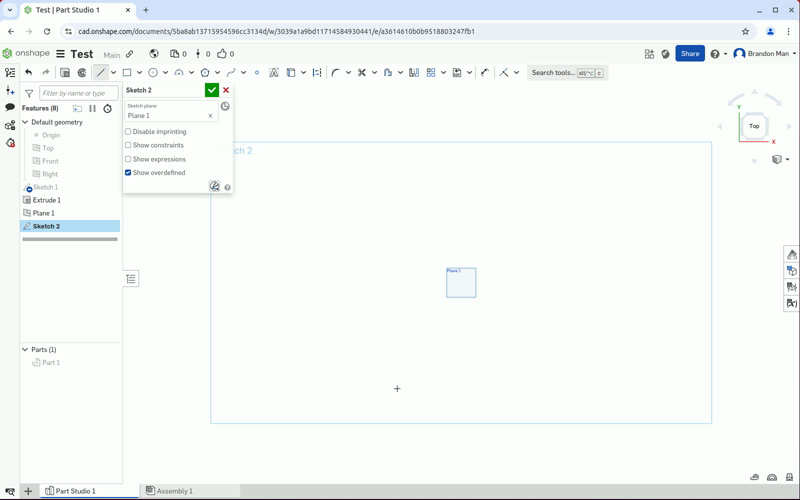
key_up(shift)
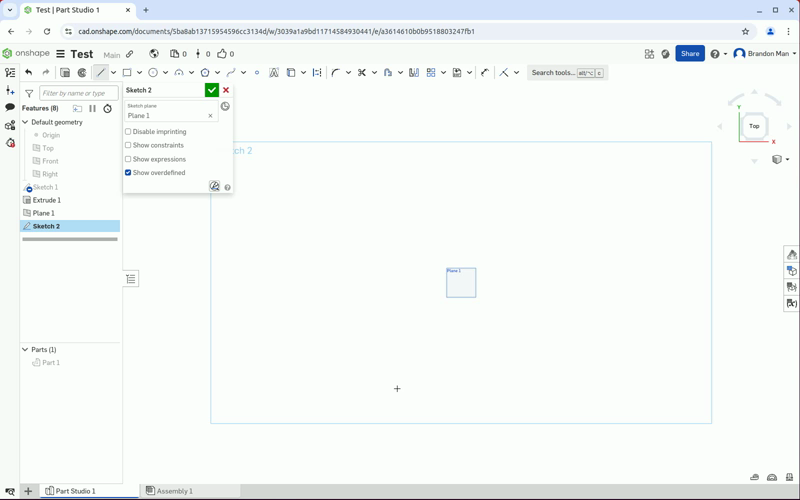
key_down(shift)
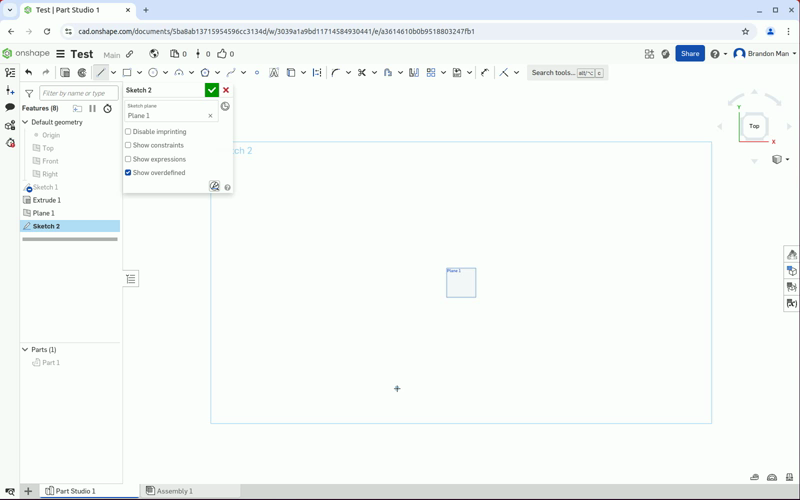
mouse_move(522, 388)
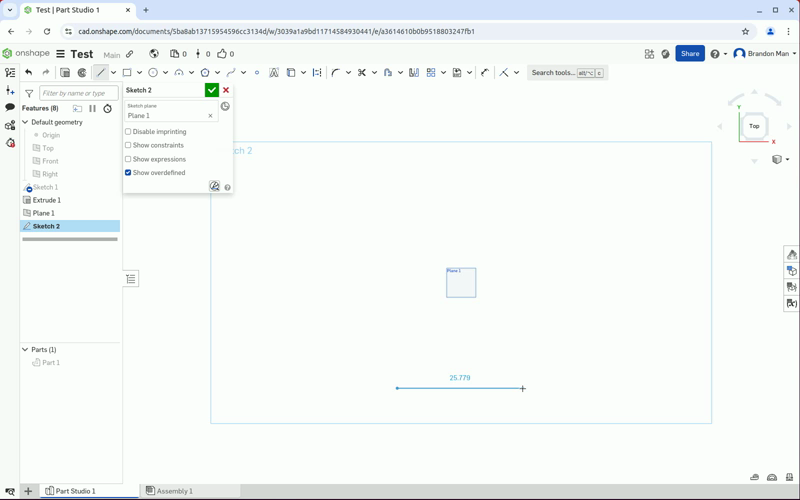
click(522, 388)
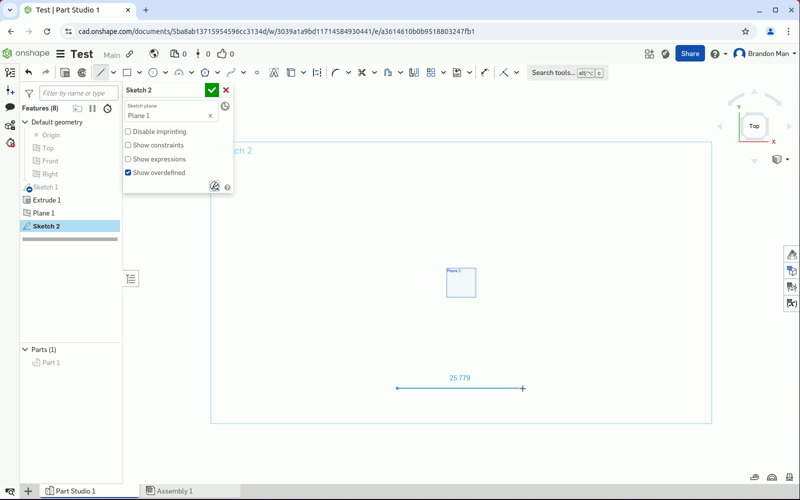
key_up(shift)
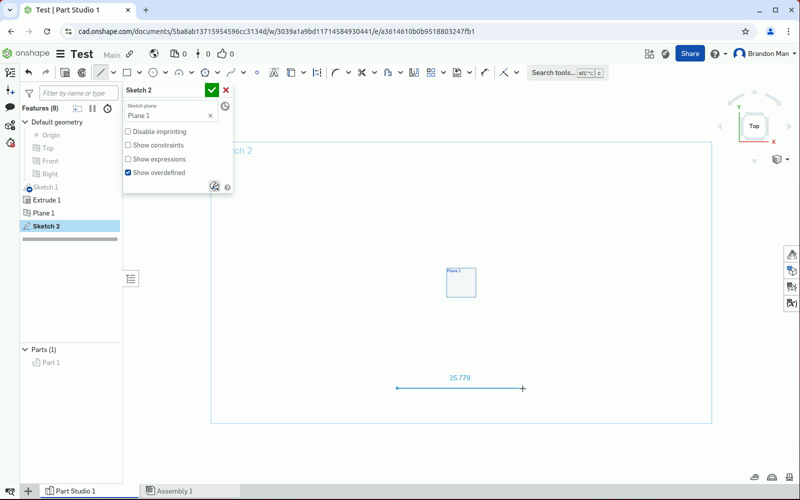
key_down(shift)
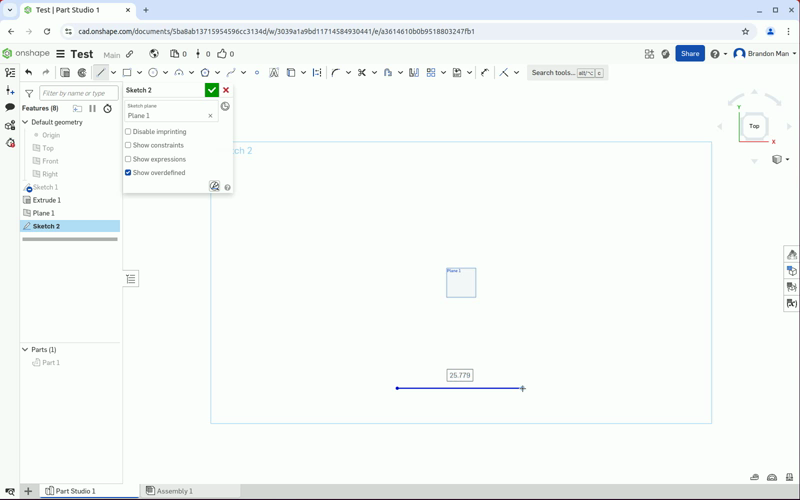
mouse_move(522, 285)
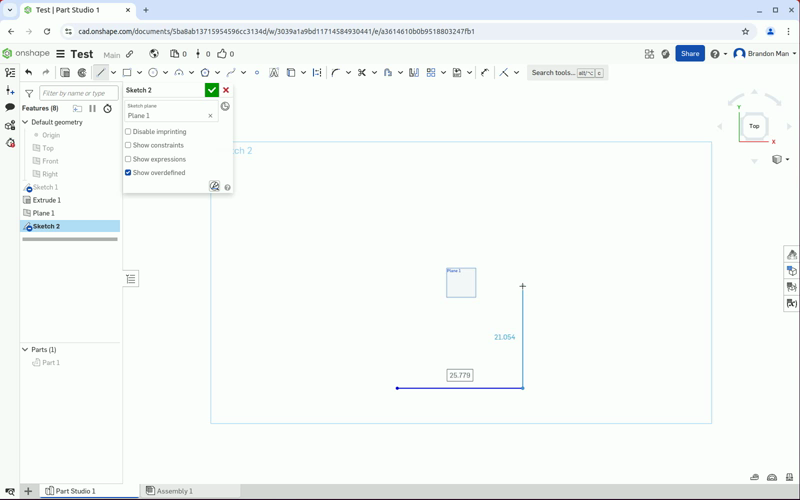
click(522, 285)
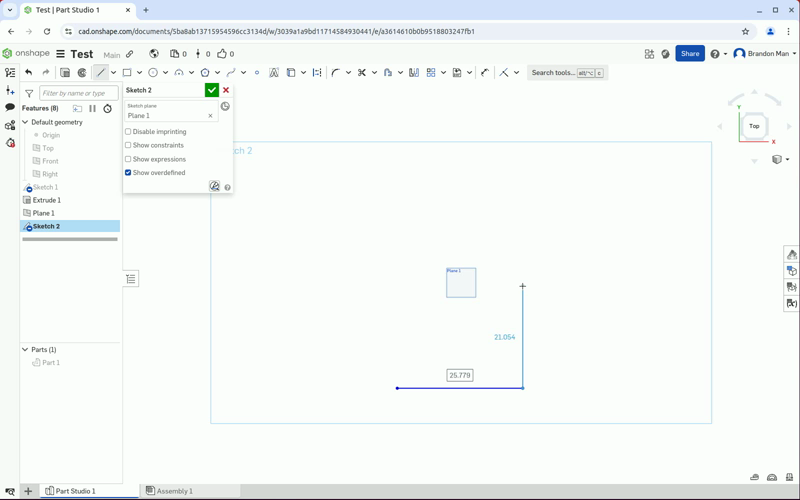
key_up(shift)
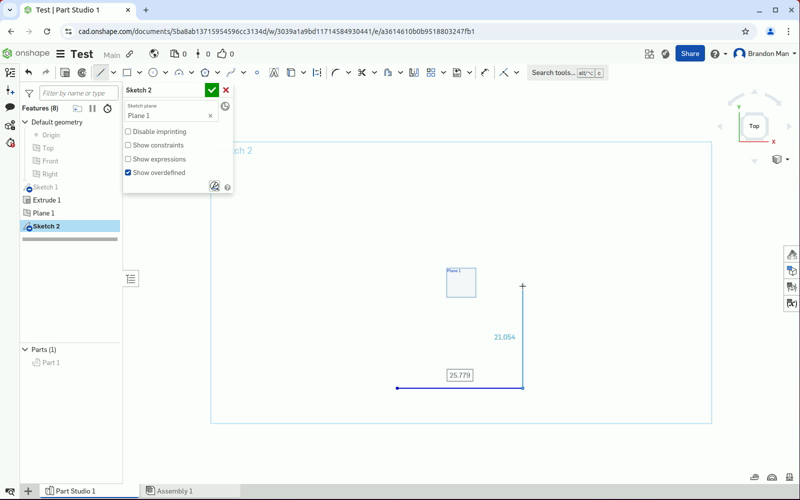
key_down(shift)
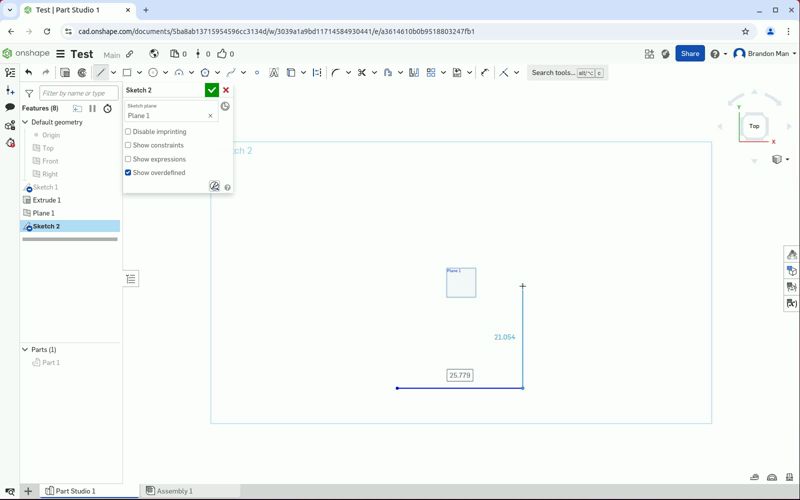
mouse_move(397, 285)
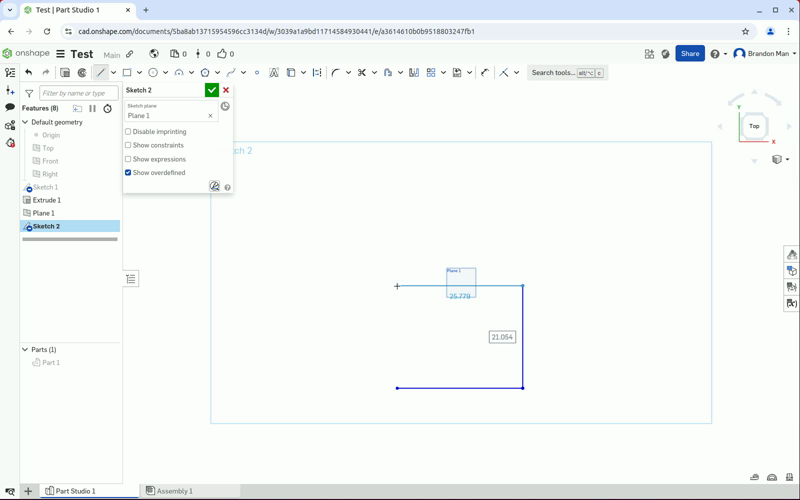
click(397, 285)
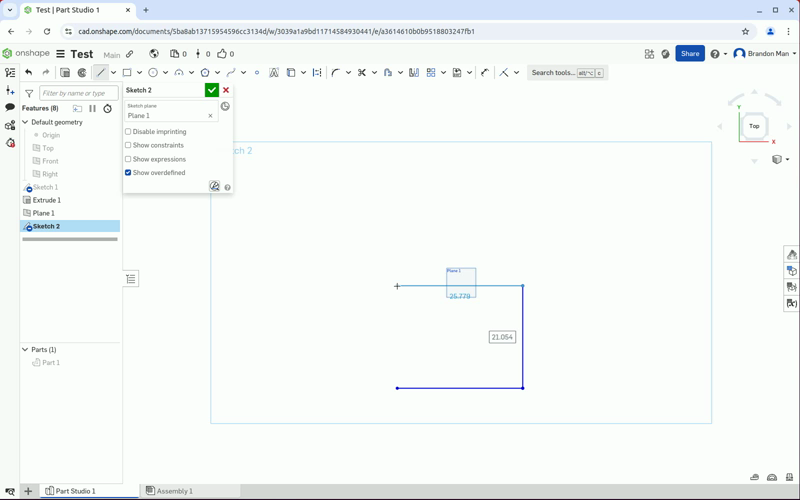
key_up(shift)
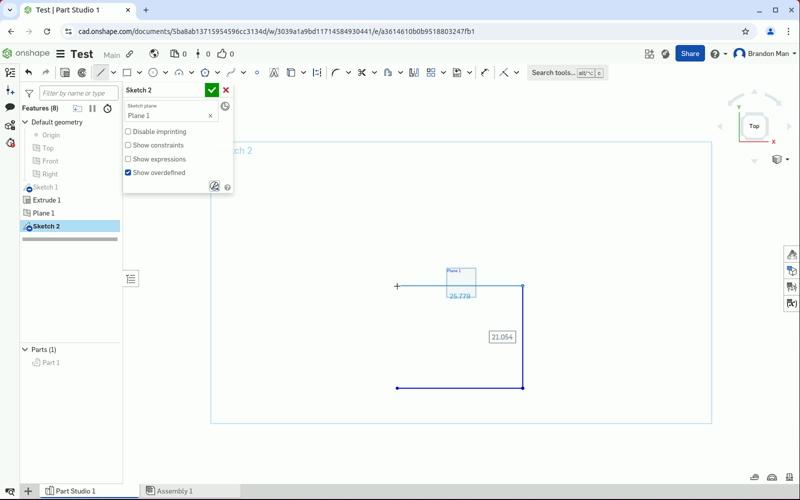
key_down(shift)
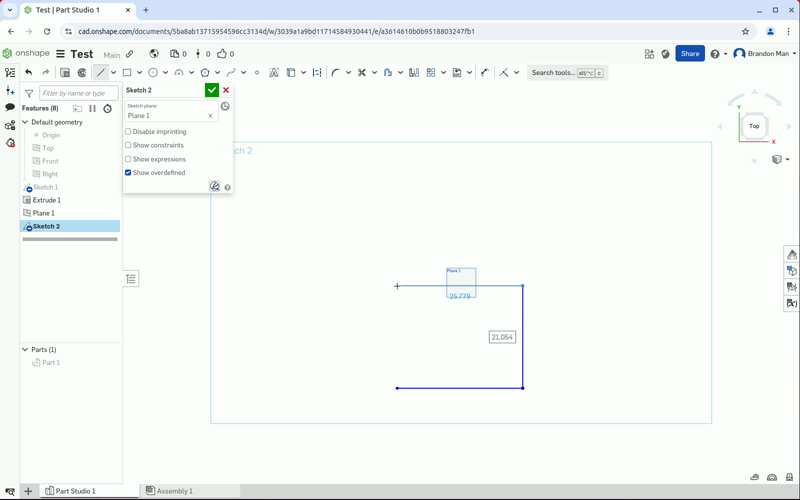
mouse_move(397, 388)
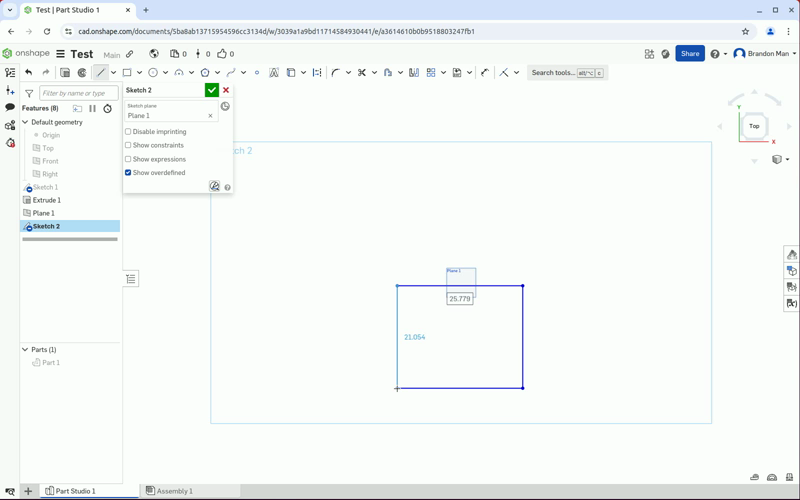
key_up(shift)
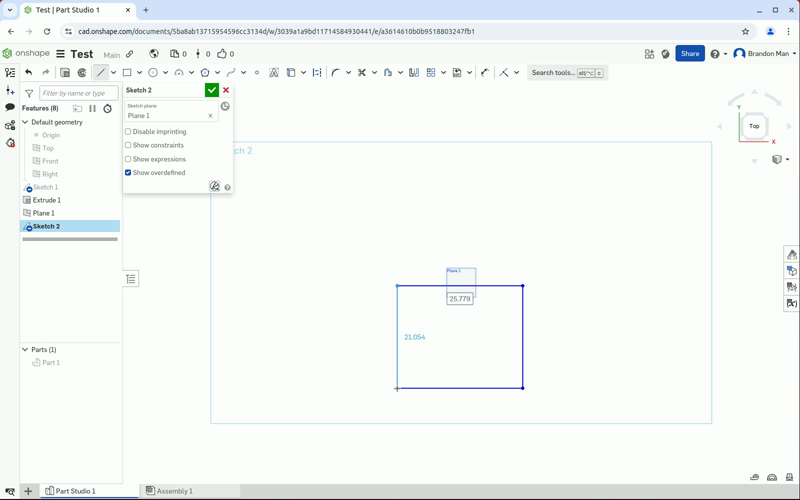
click(397, 388)
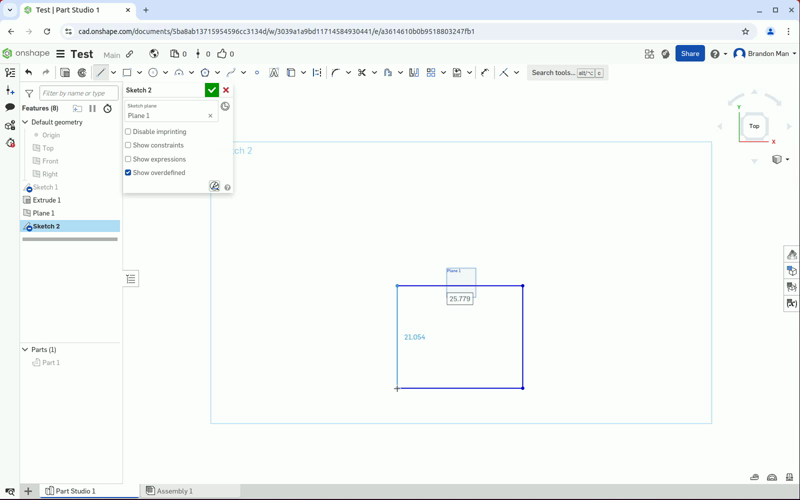
key(esc)
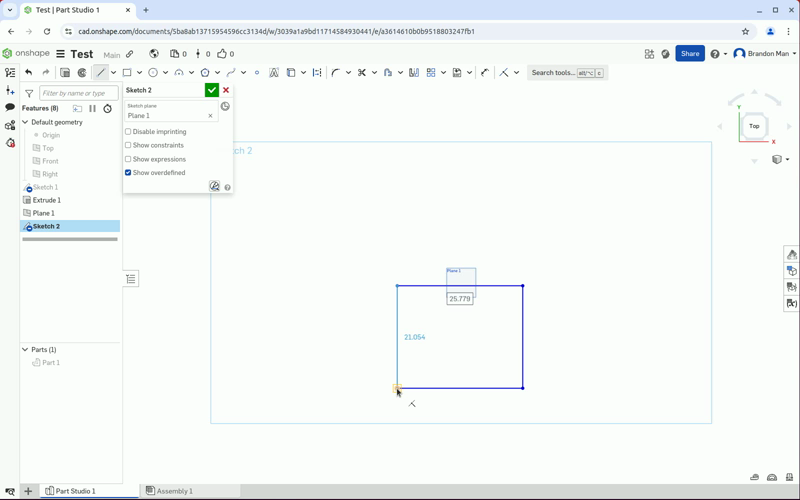
mouse_move(507, 314)
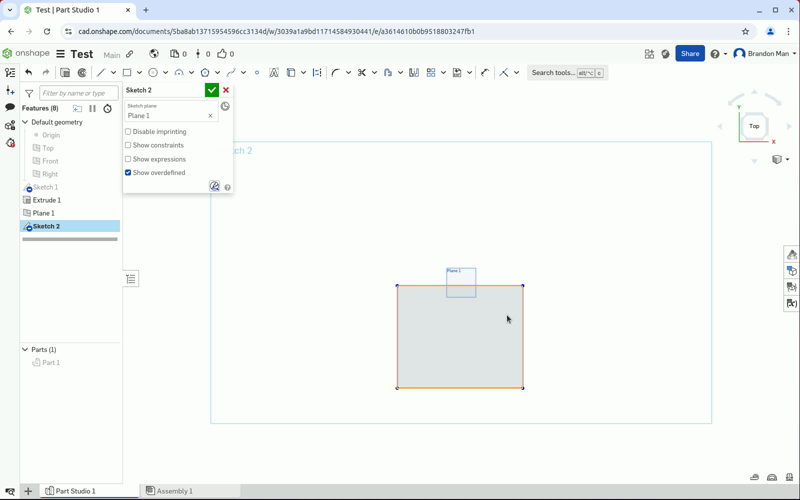
click(507, 314)
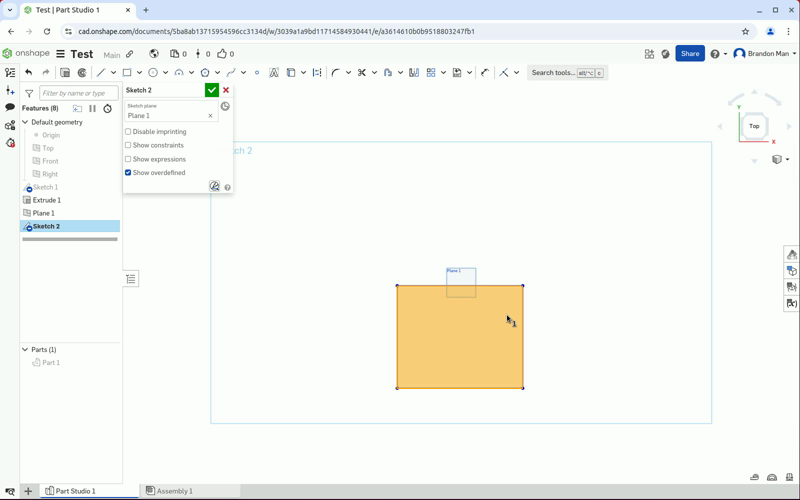
mouse_move(73, 352)
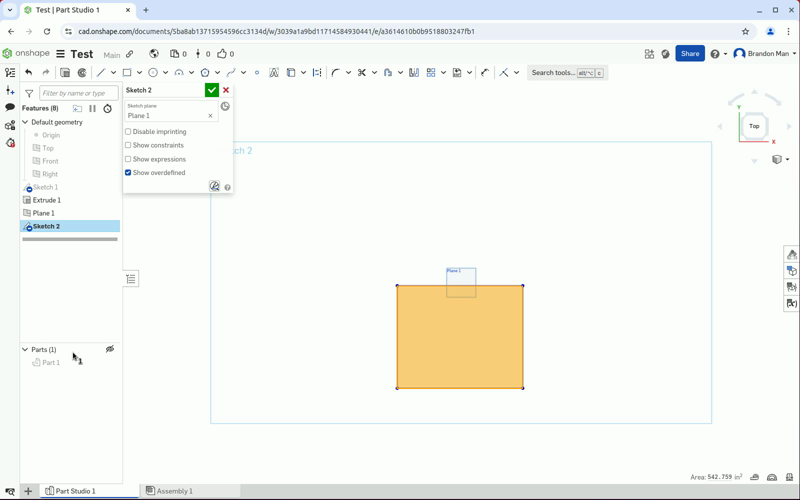
key(shift+y)
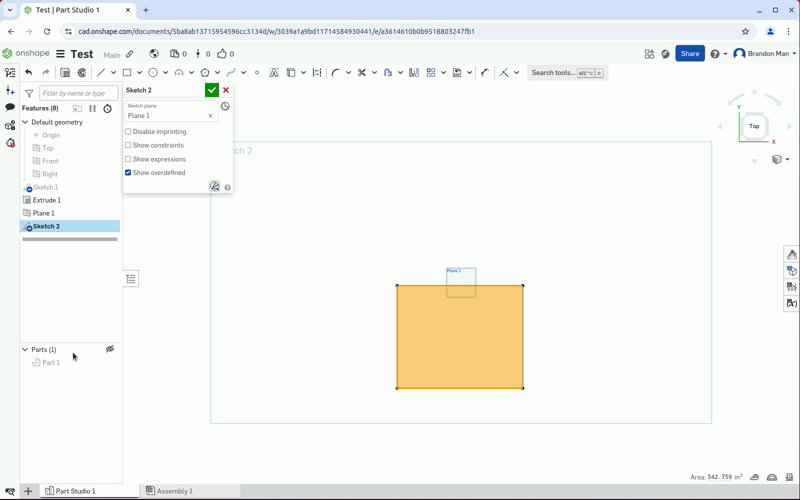
key(shift+e)
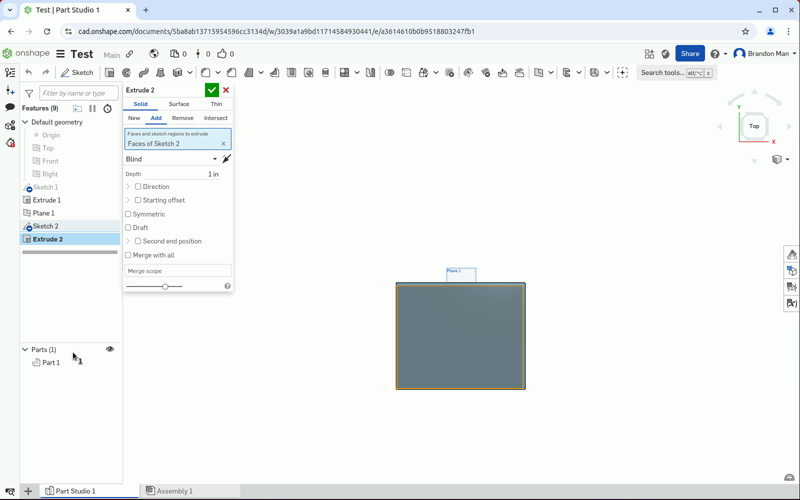
mouse_move(143, 106)
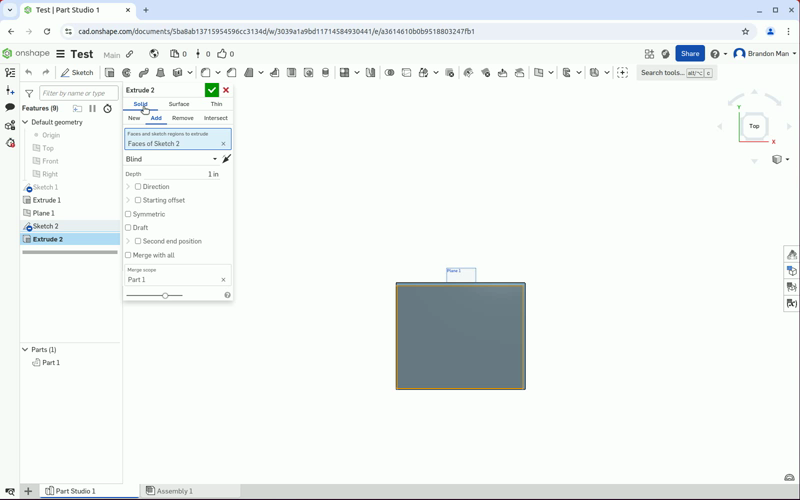
click(143, 106)
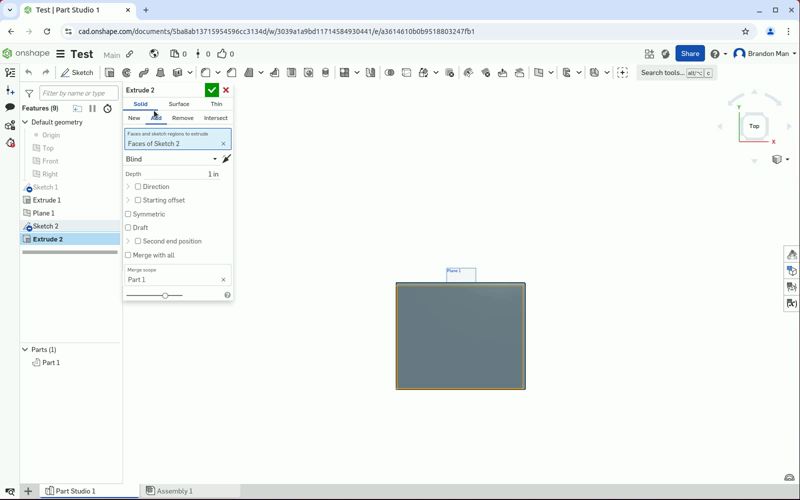
mouse_move(186, 120)
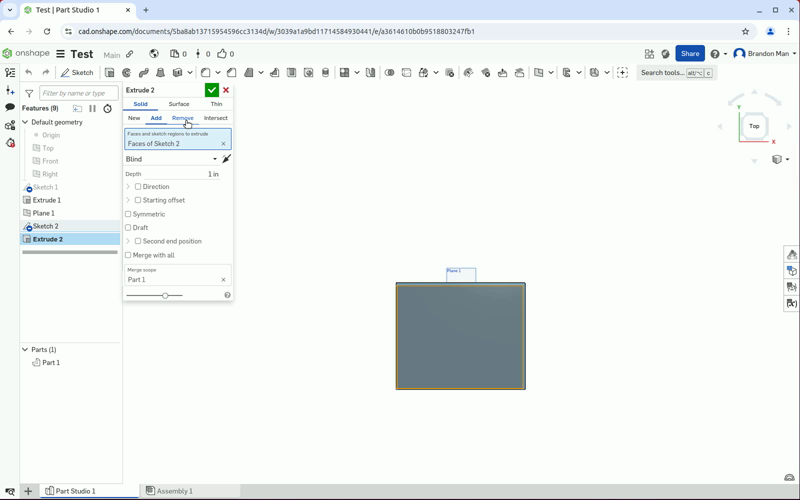
click(186, 120)
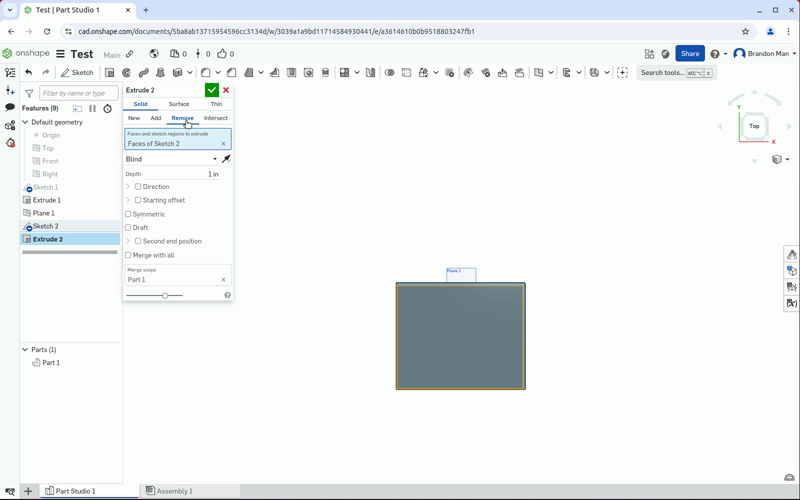
key(tab, 4)
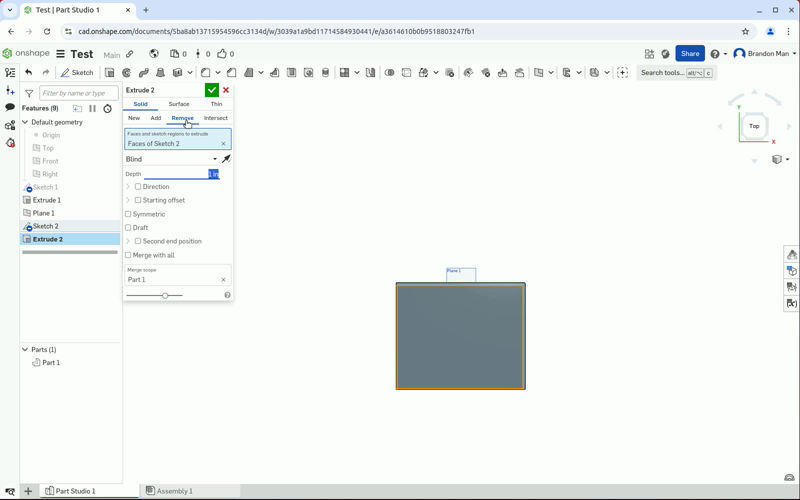
text(15.165)
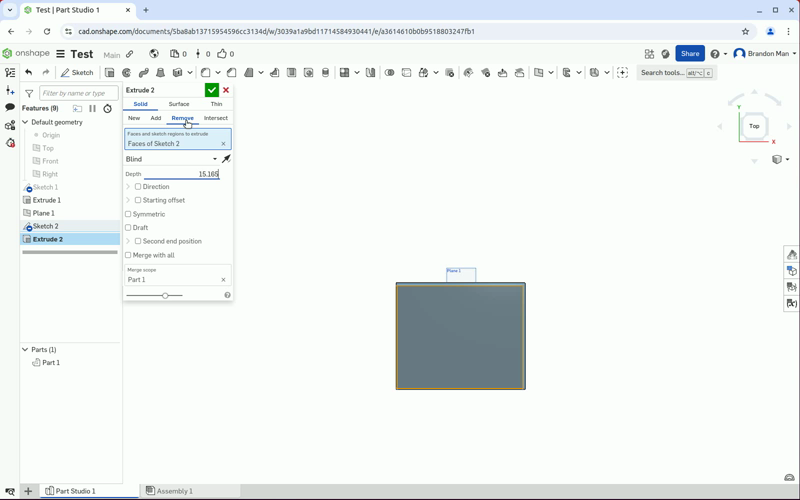
key(tab, 6)
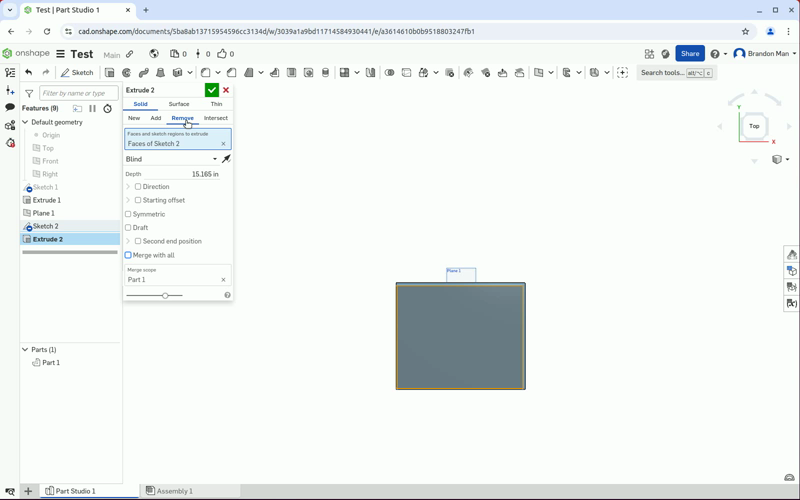
key(space)
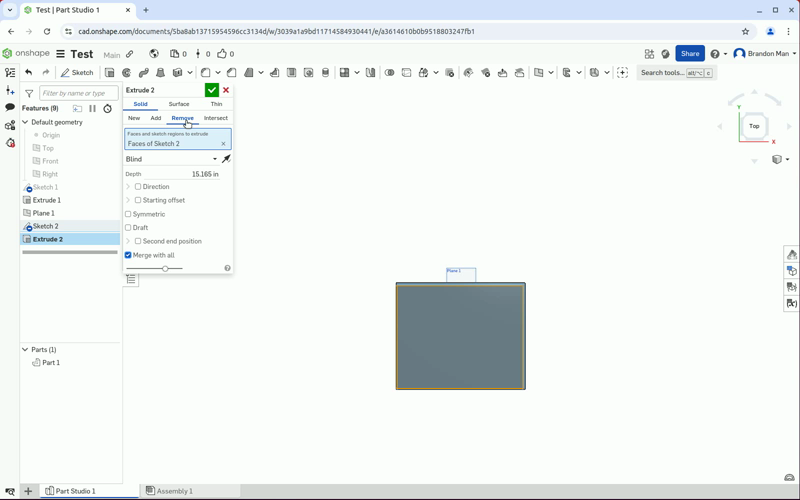
key(enter)
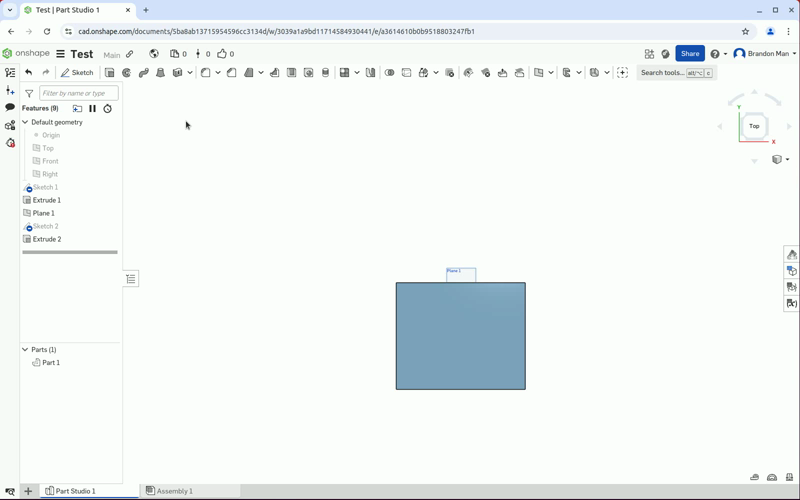
key(shift+h)
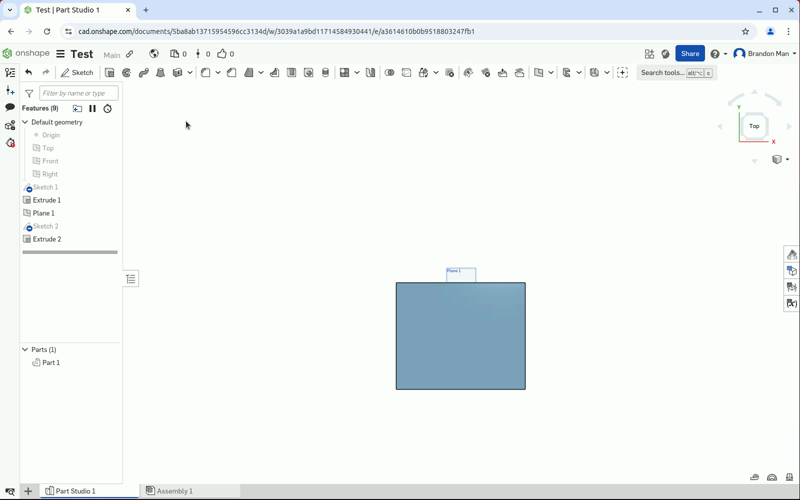
key(shift+h)
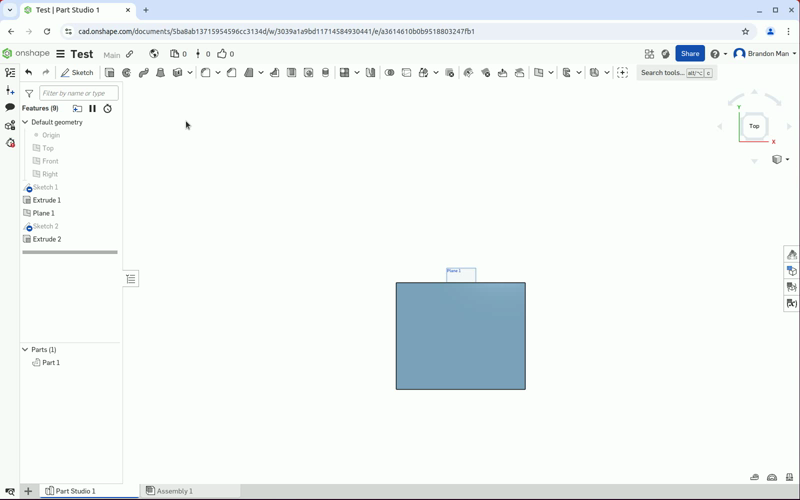
mouse_move(73, 189)
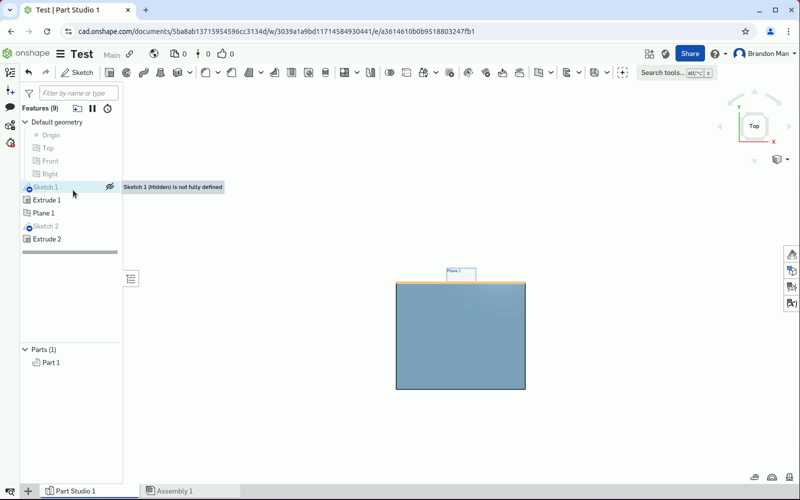
click(73, 189)
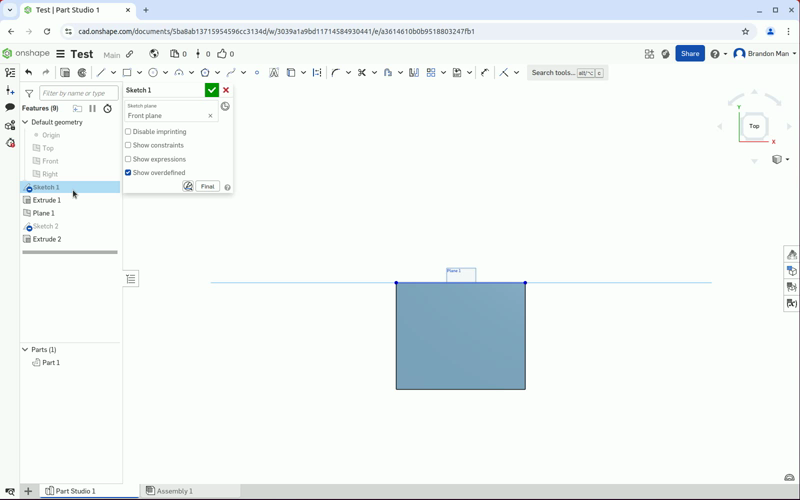
mouse_move(229, 92)
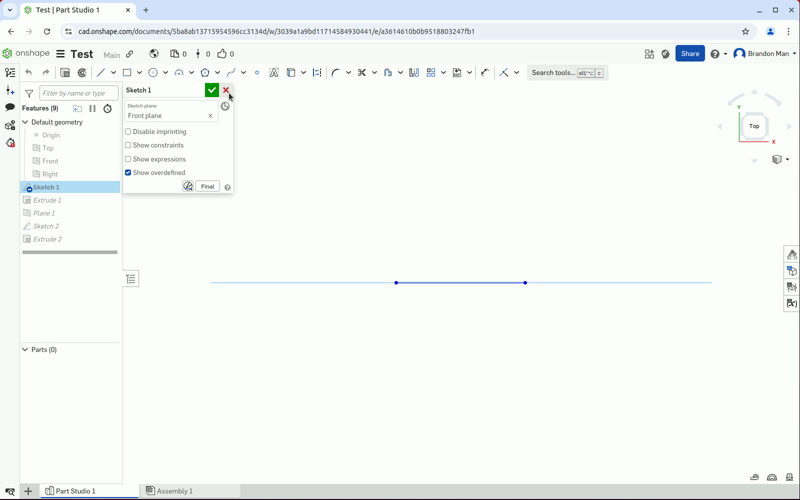
click(229, 92)
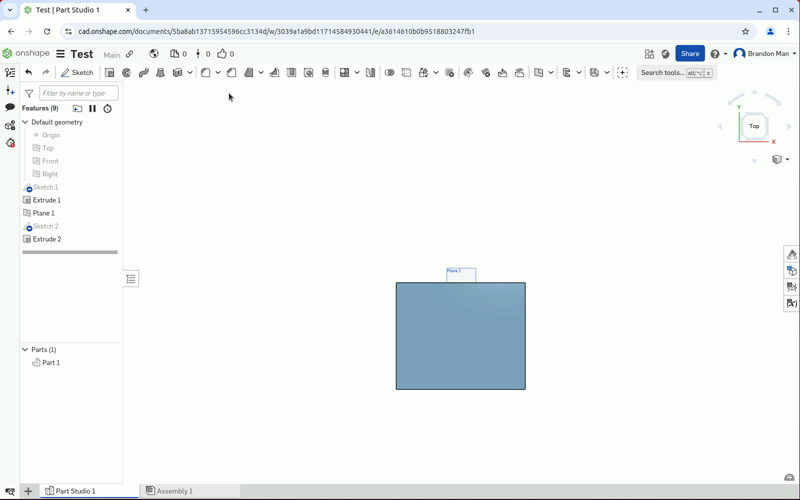
mouse_move(73, 352)
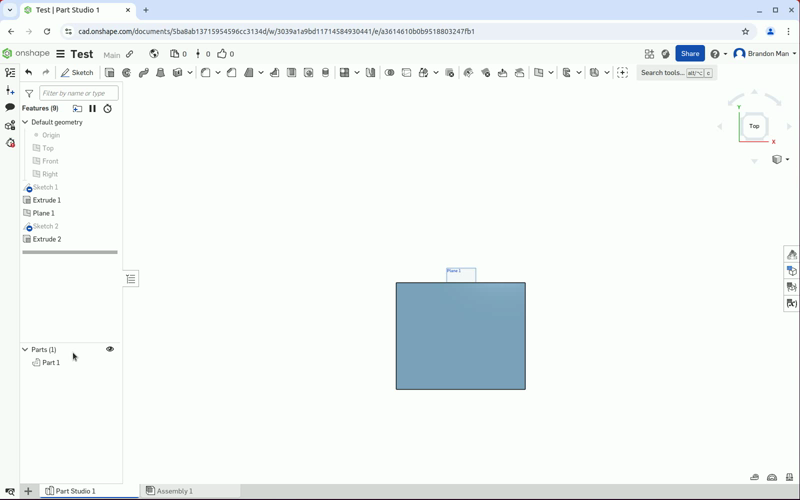
key(y)
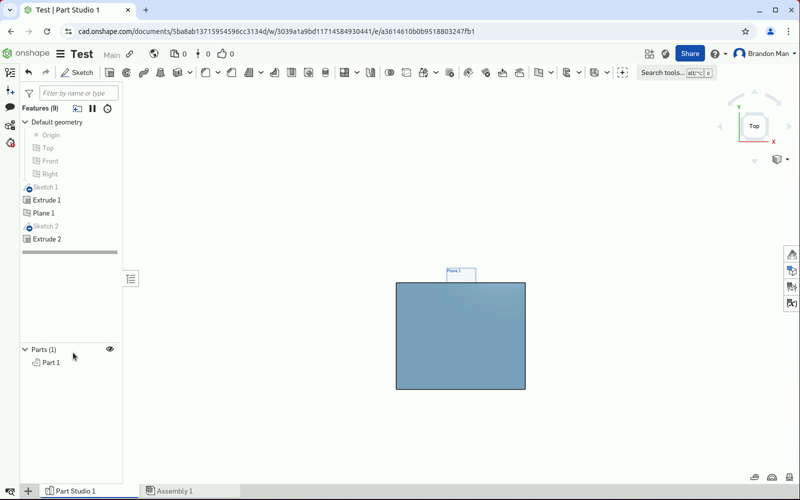
key(shift+p)
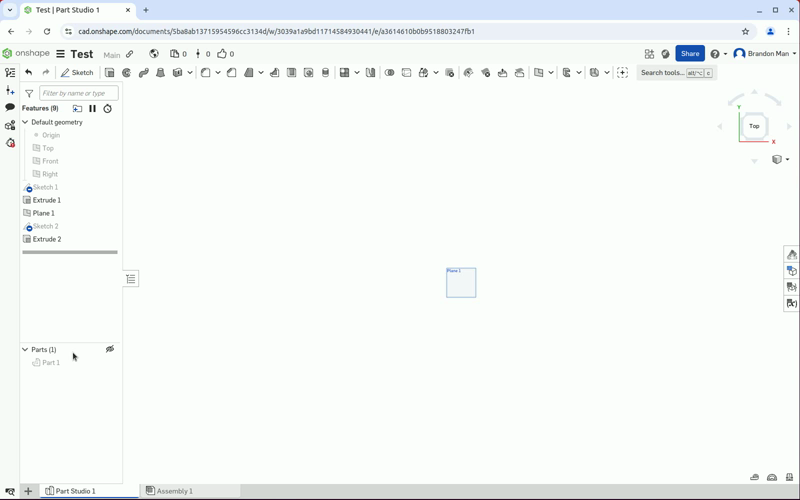
key(space)
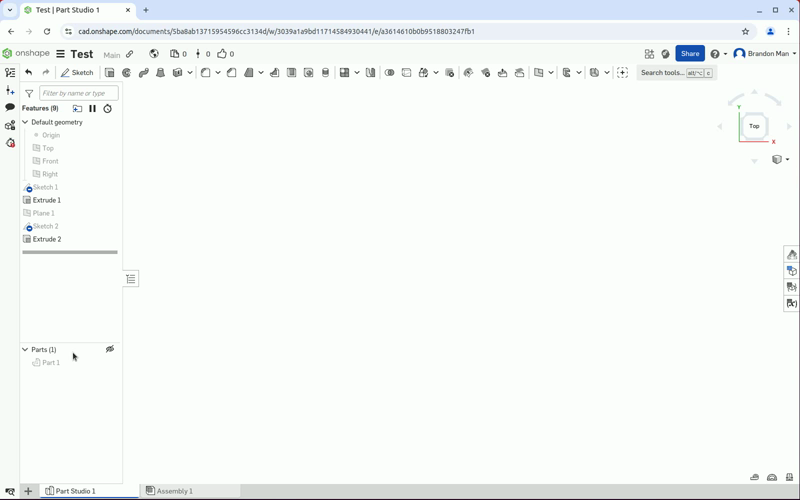
key_down(shift)
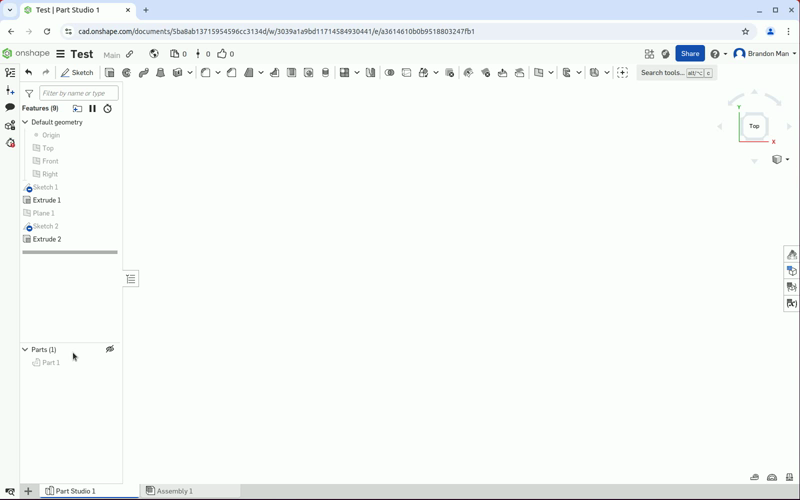
key(up)
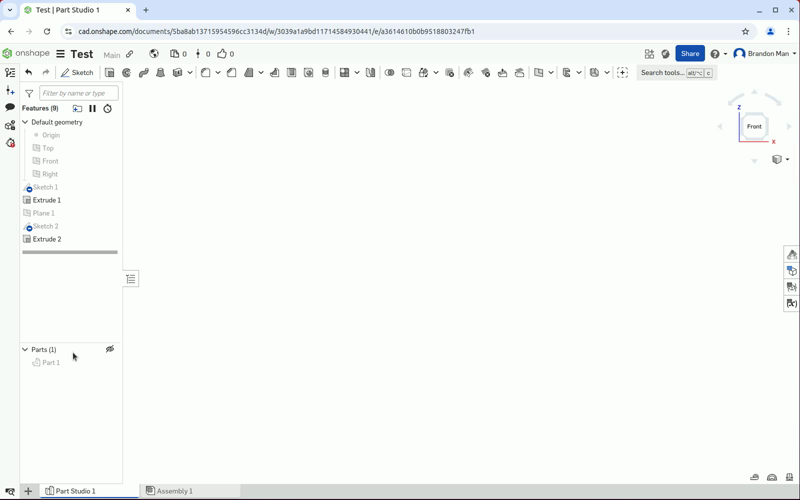
key_up(shift)
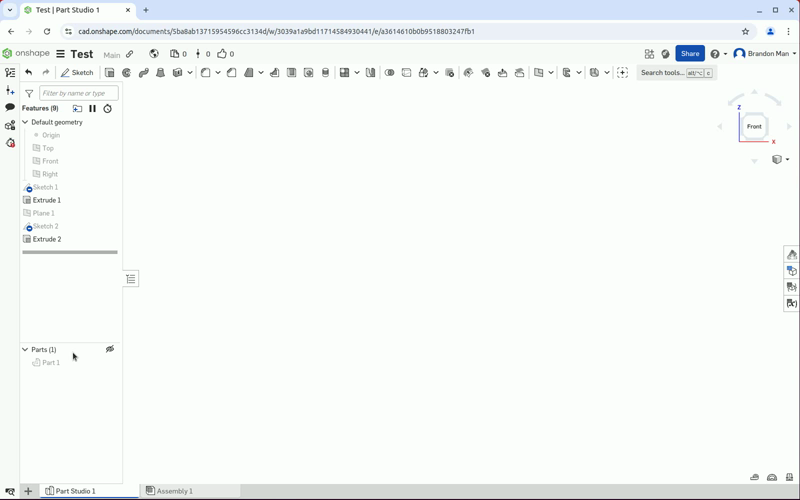
mouse_move(73, 352)
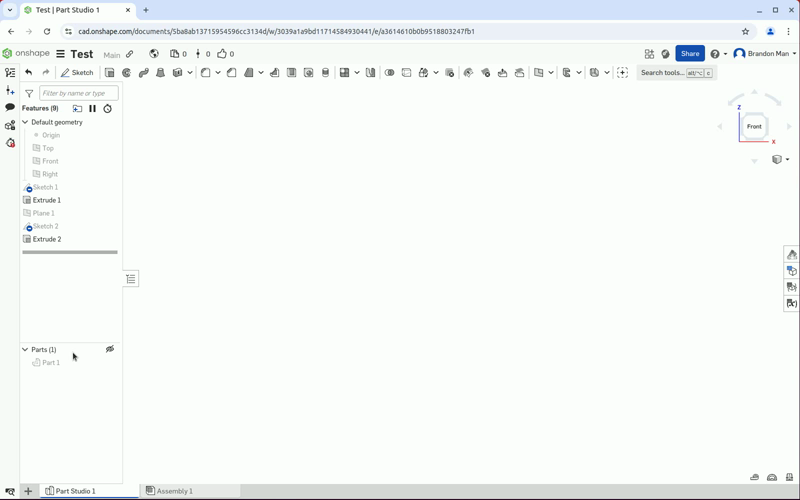
key(shift+y)
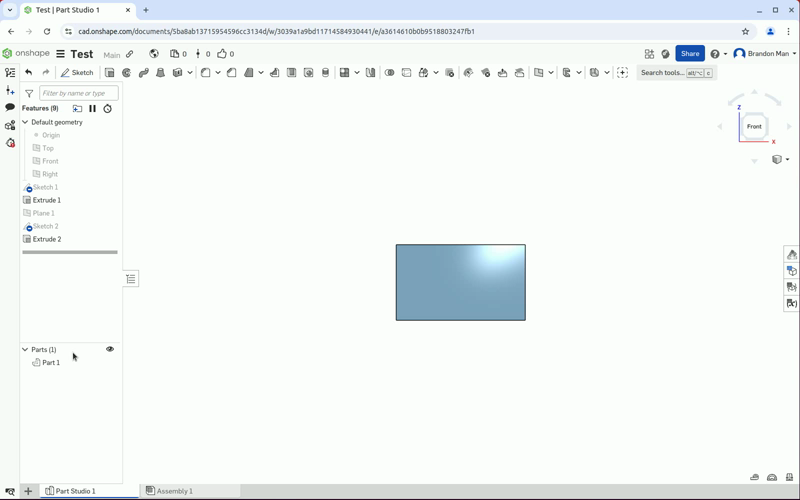
mouse_move(541, 75)
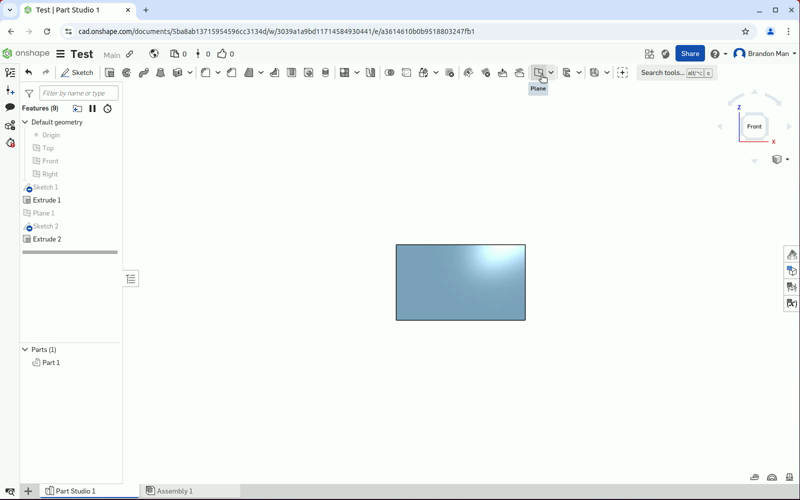
click(541, 75)
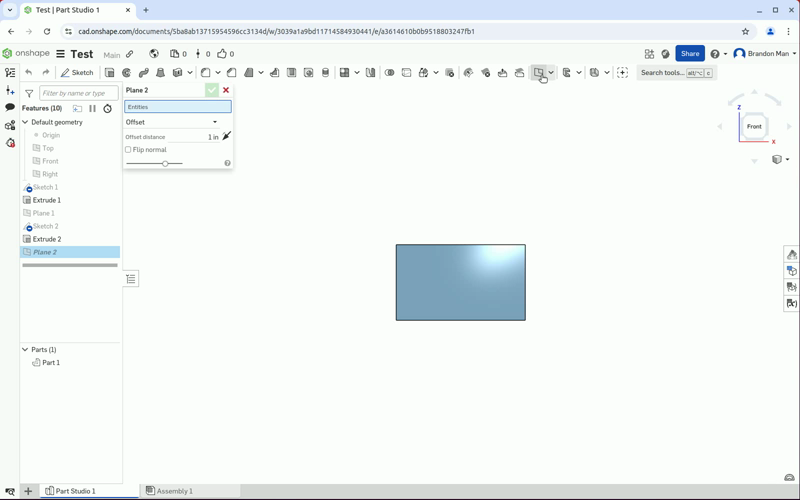
mouse_move(73, 163)
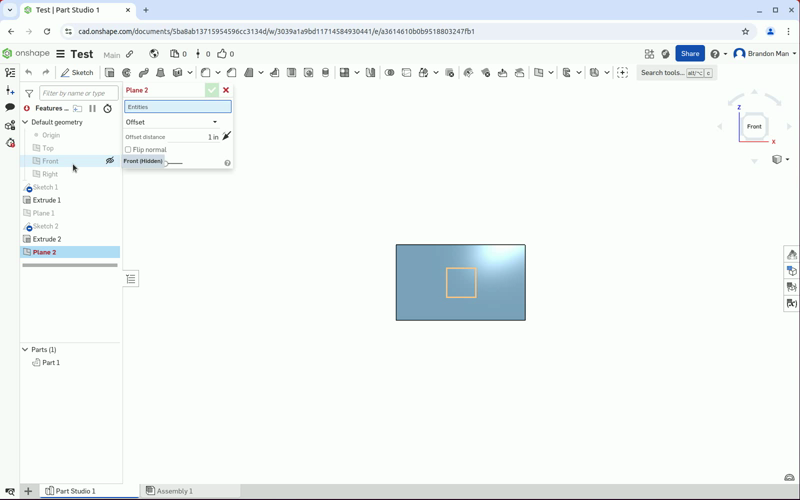
click(73, 163)
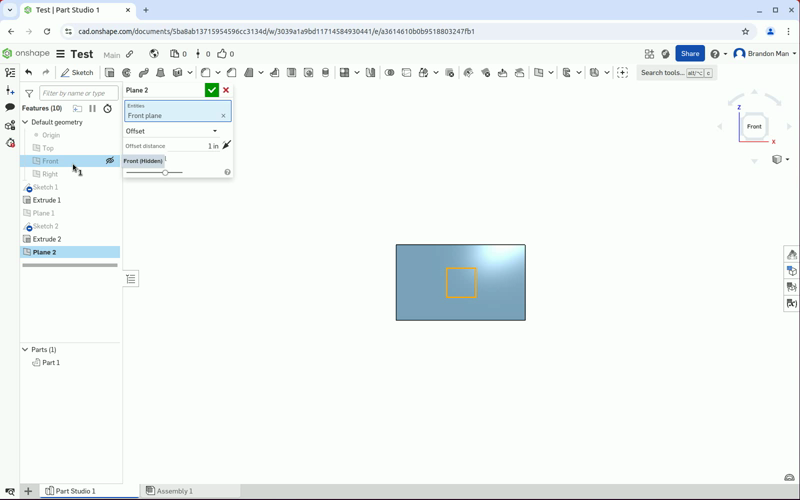
key(tab, 2)
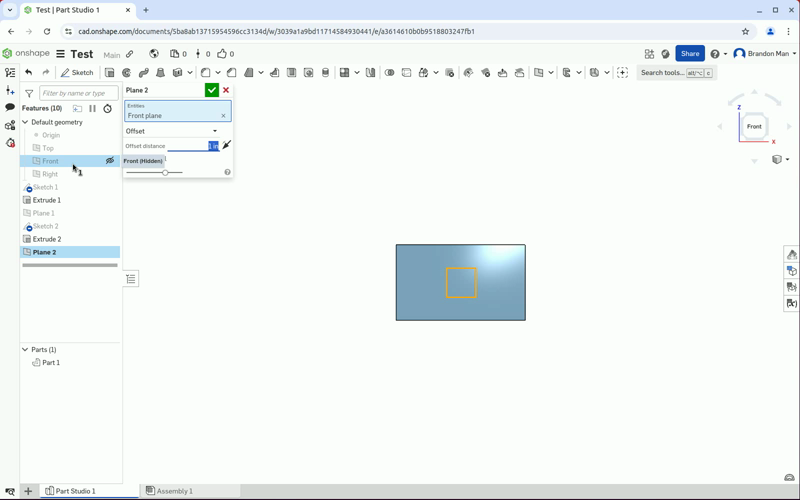
text(21.907)
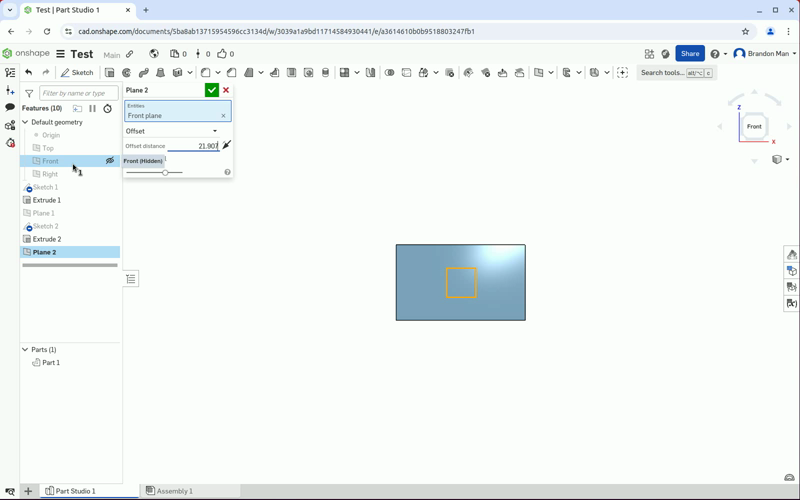
key(enter, 2)
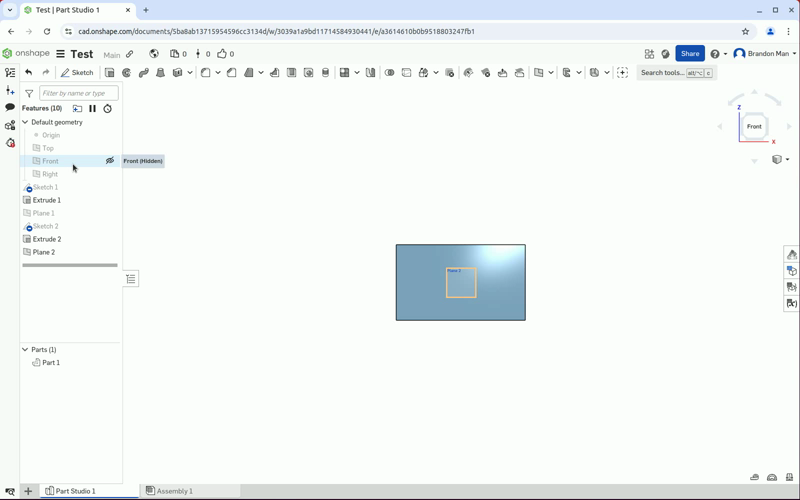
key(shift+s)
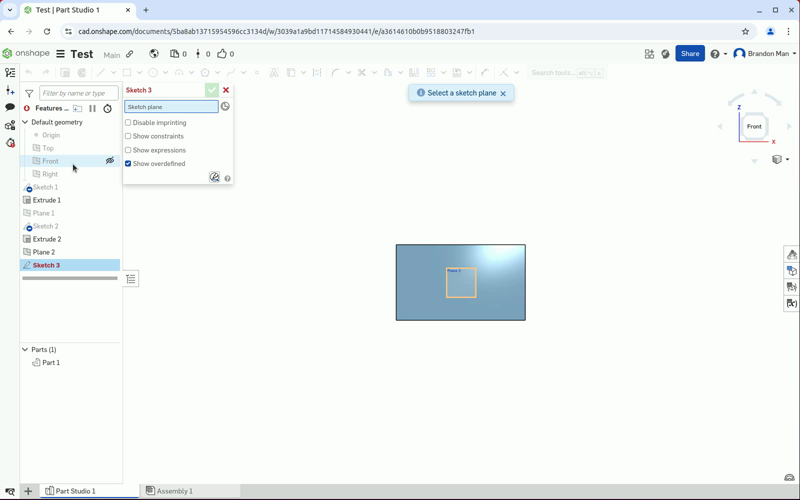
mouse_move(73, 254)
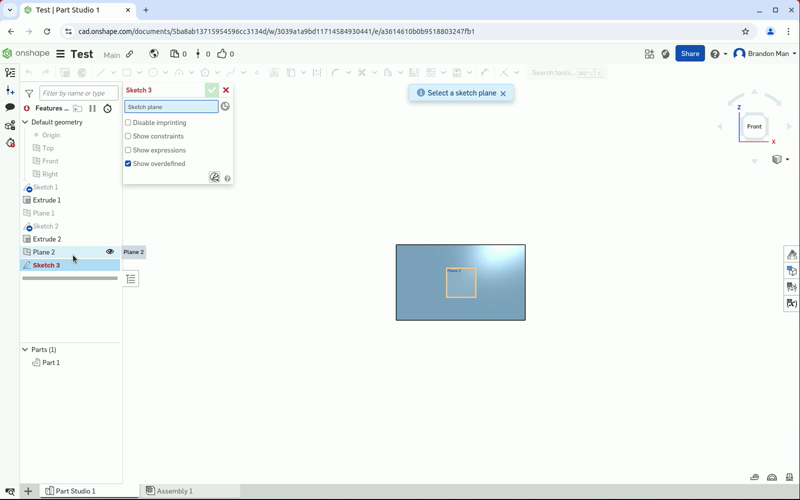
click(73, 254)
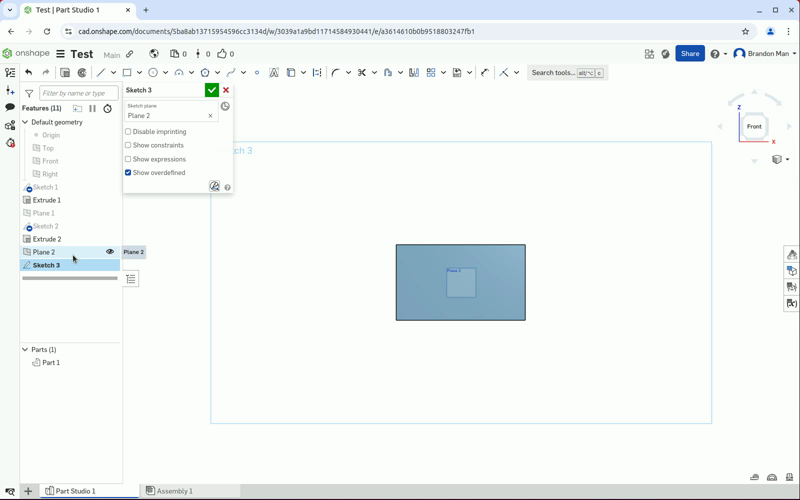
mouse_move(73, 352)
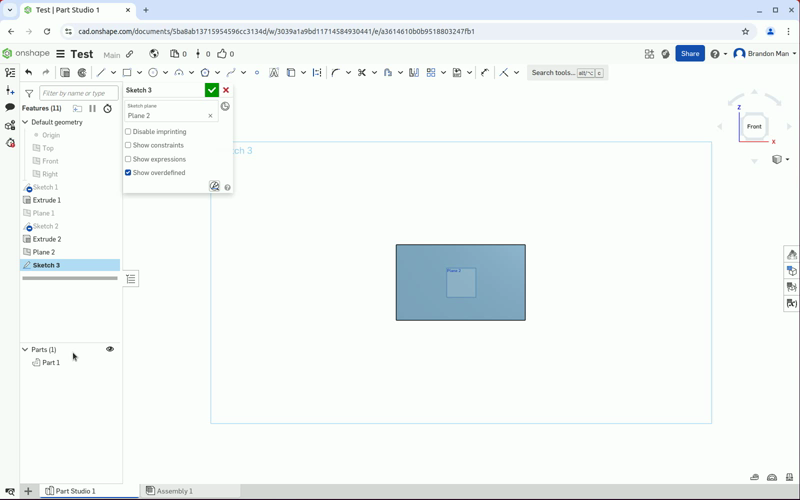
key(y)
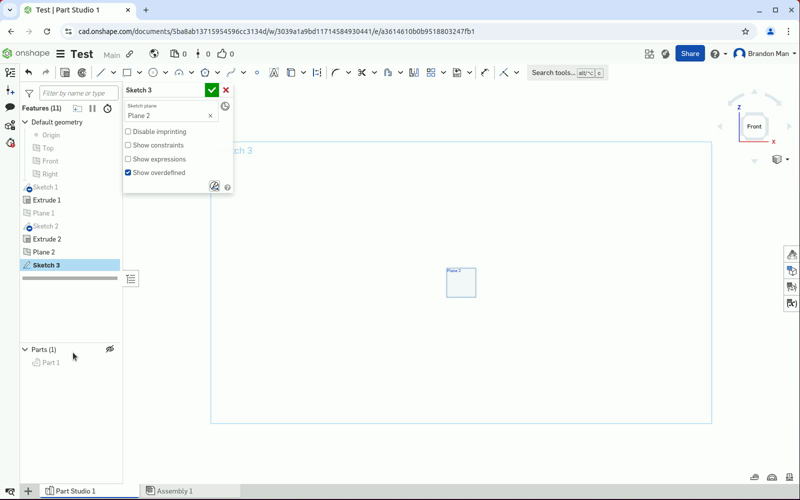
key(c)
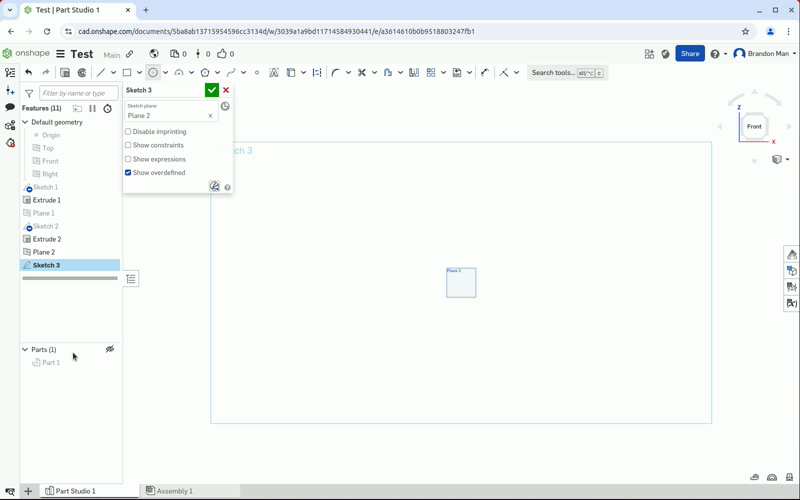
key_down(shift)
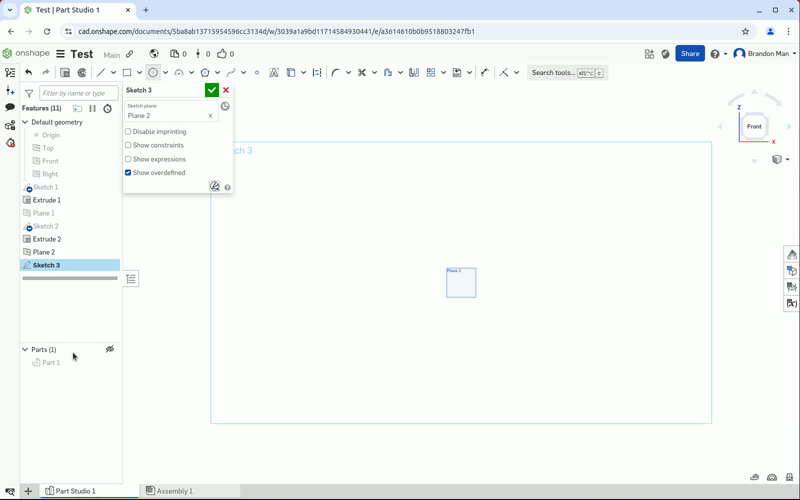
mouse_move(461, 261)
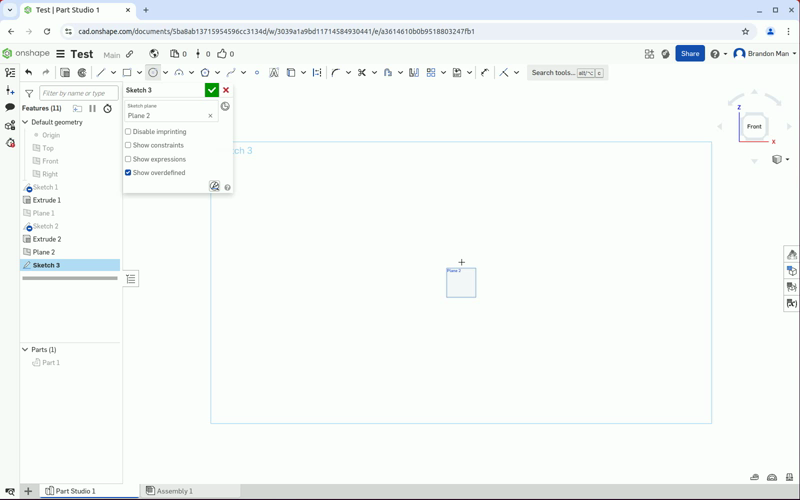
click(461, 261)
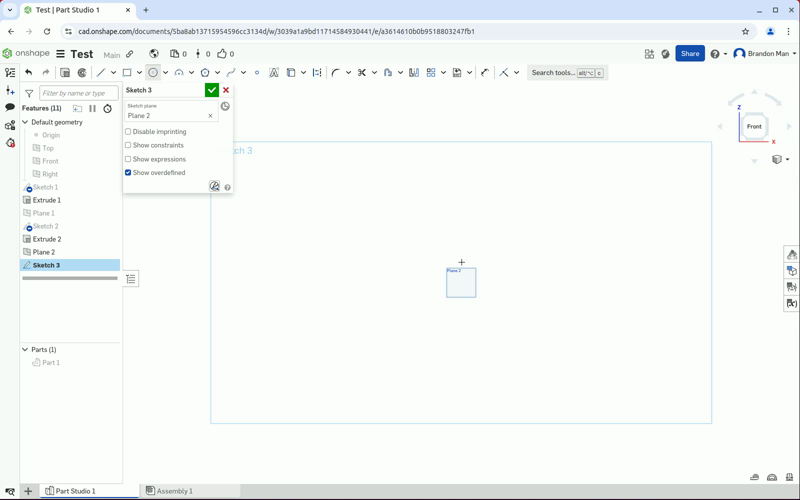
key_up(shift)
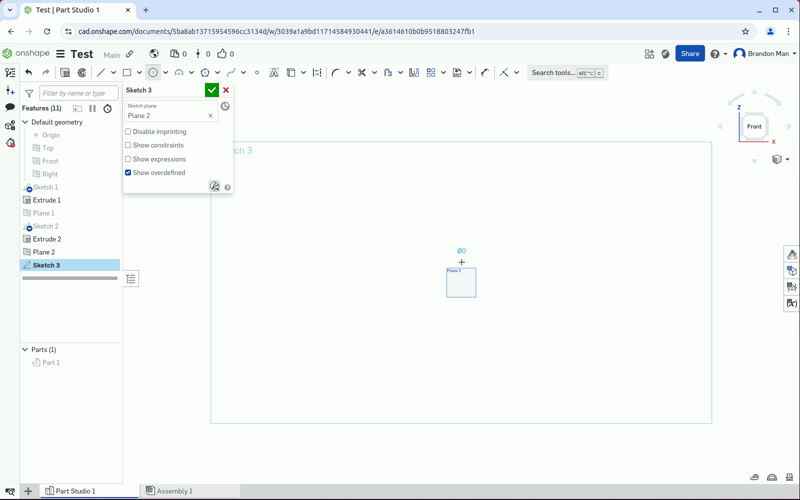
mouse_move(470, 261)
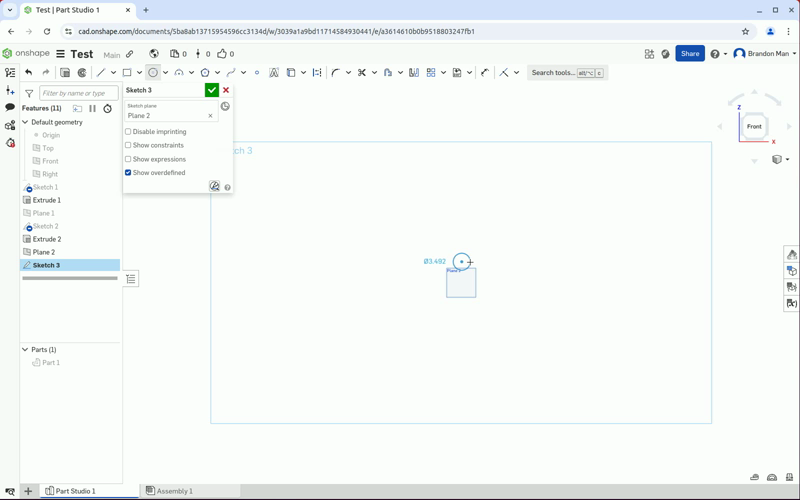
click(470, 261)
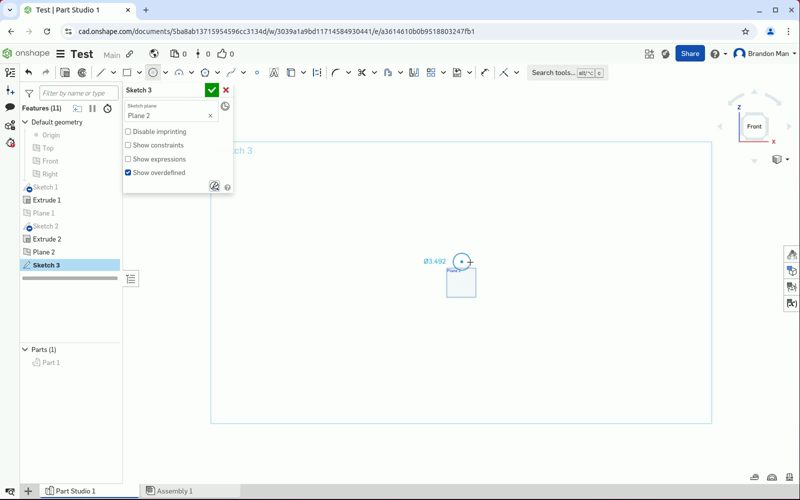
key(esc)
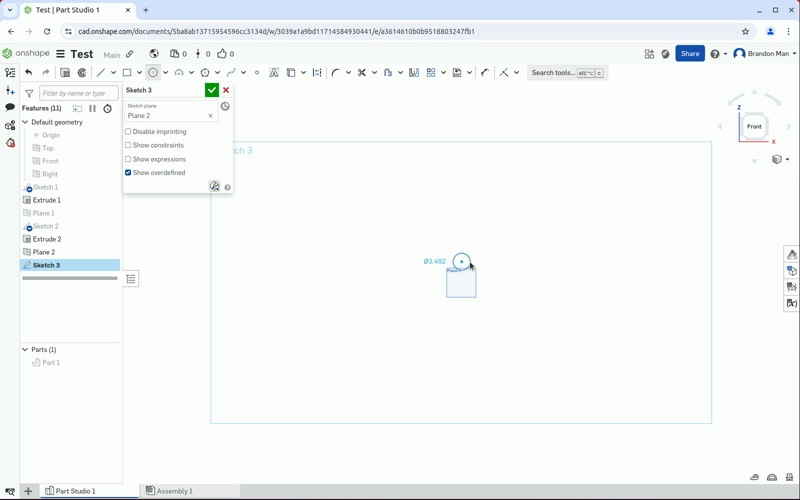
mouse_move(466, 255)
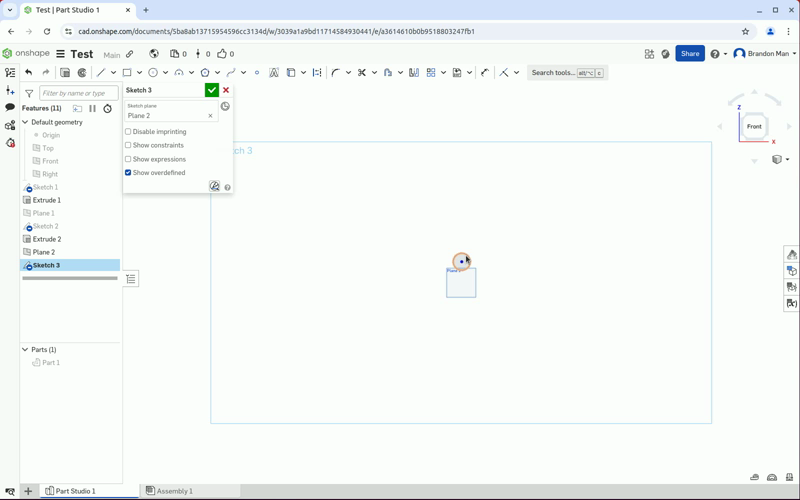
scroll(6)
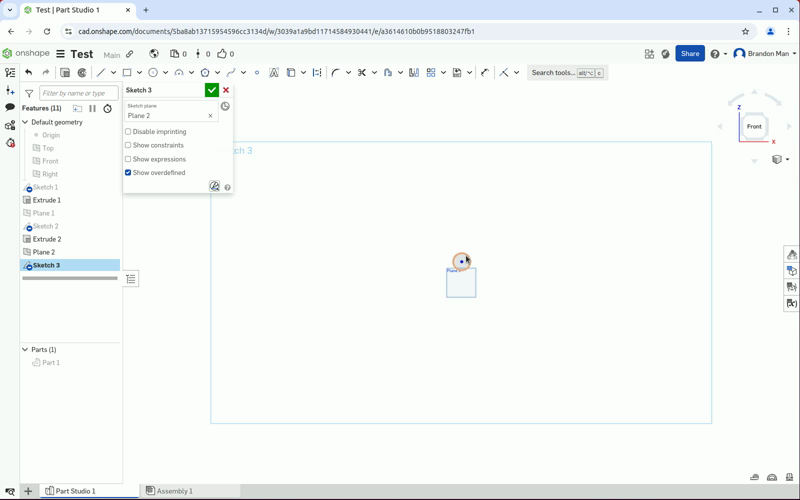
scroll(6)
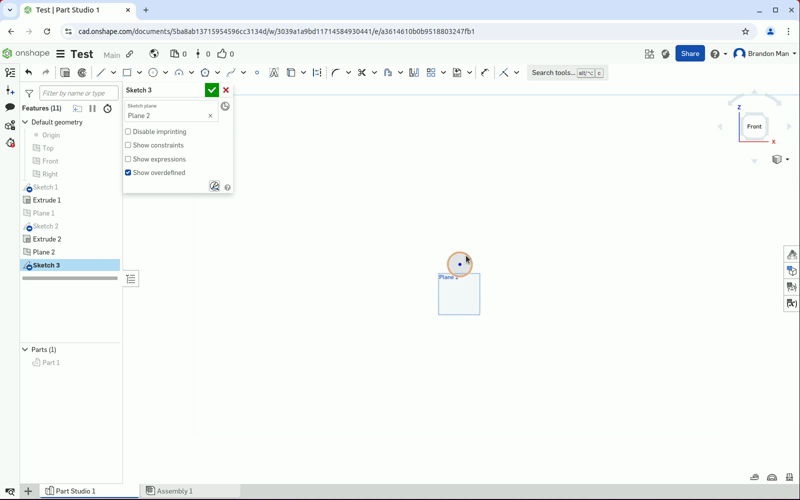
scroll(6)
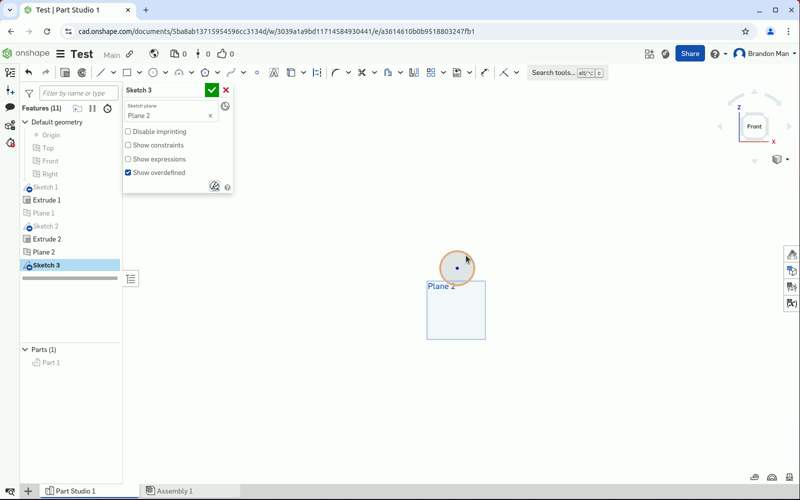
scroll(6)
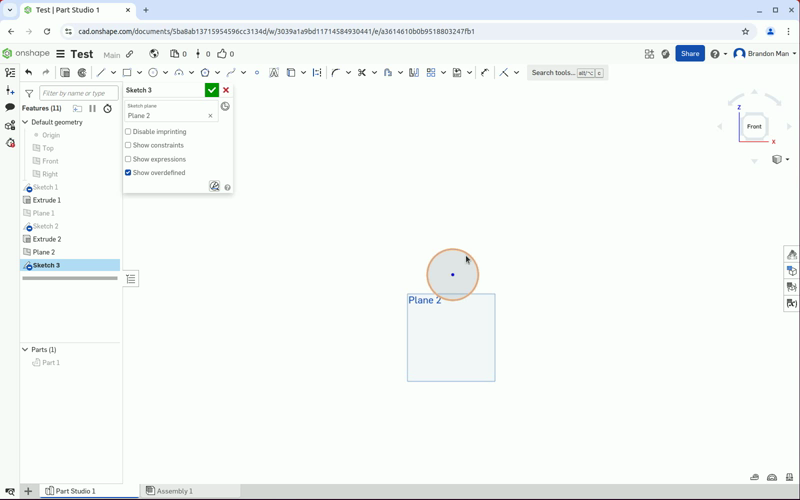
scroll(6)
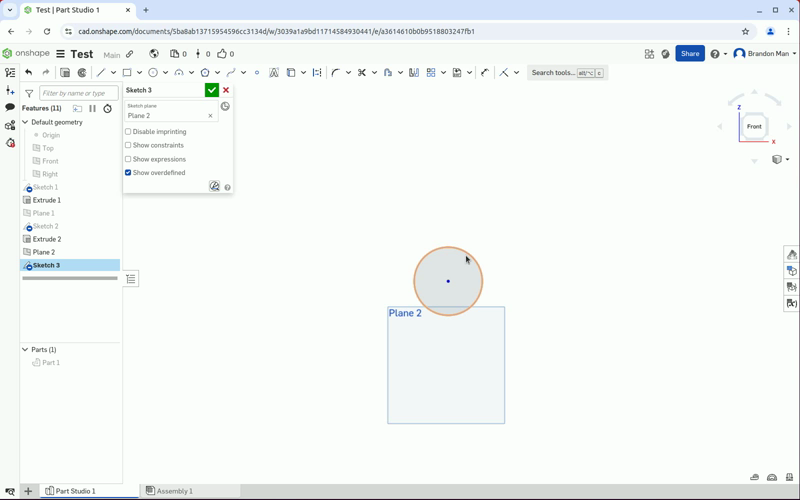
scroll(6)
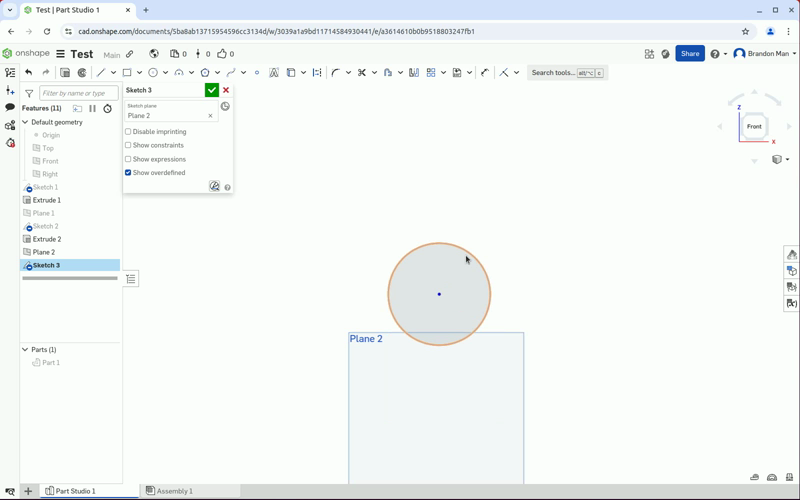
scroll(6)
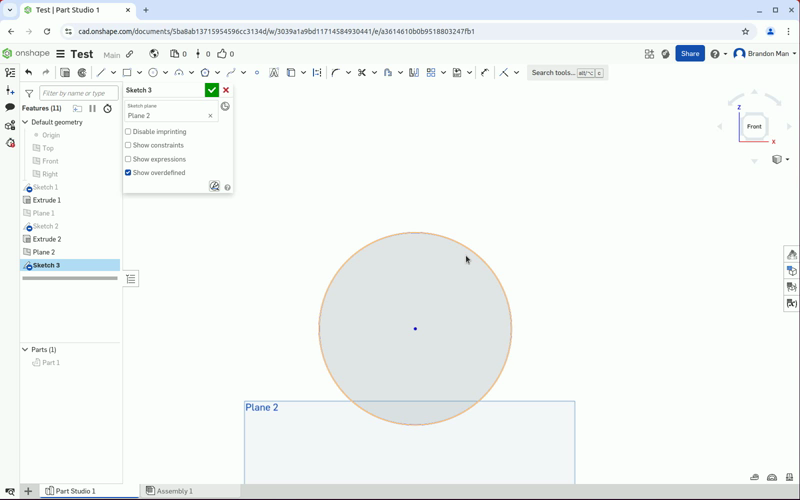
click(466, 255)
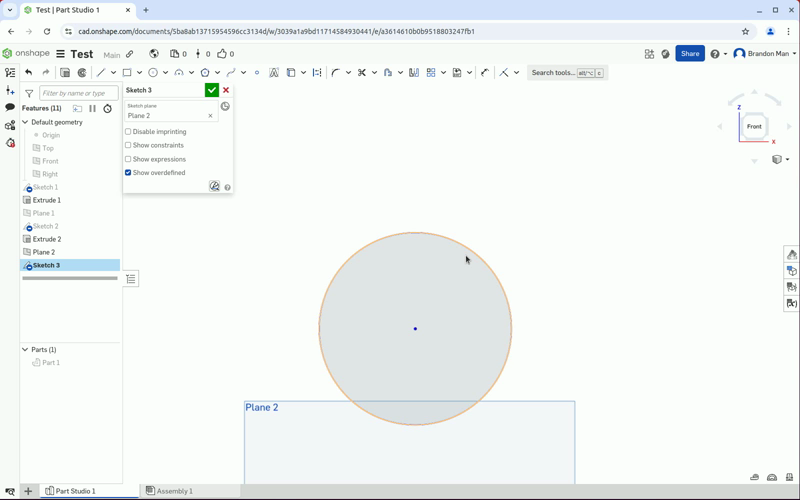
scroll(-6)
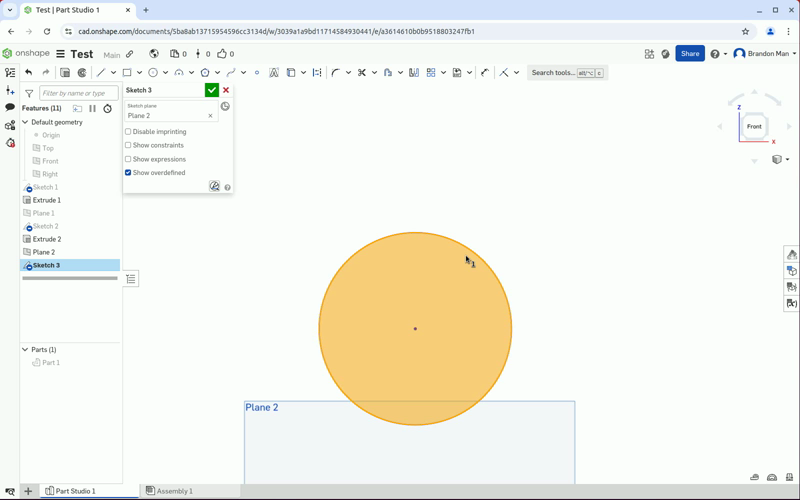
scroll(-6)
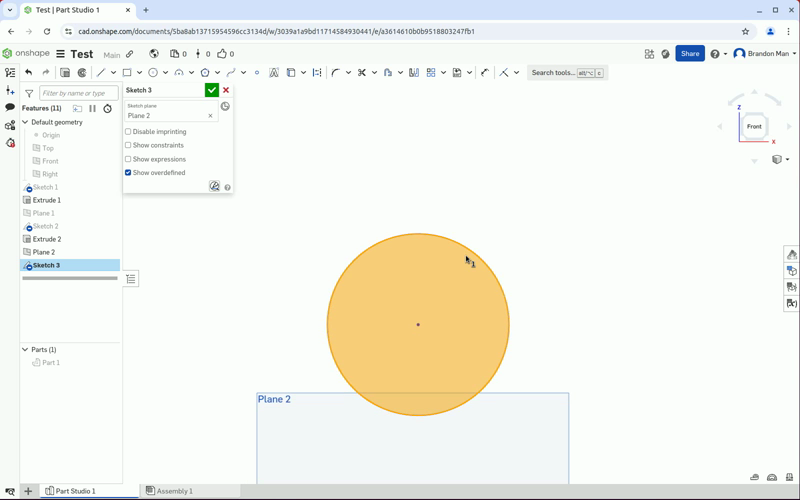
scroll(-6)
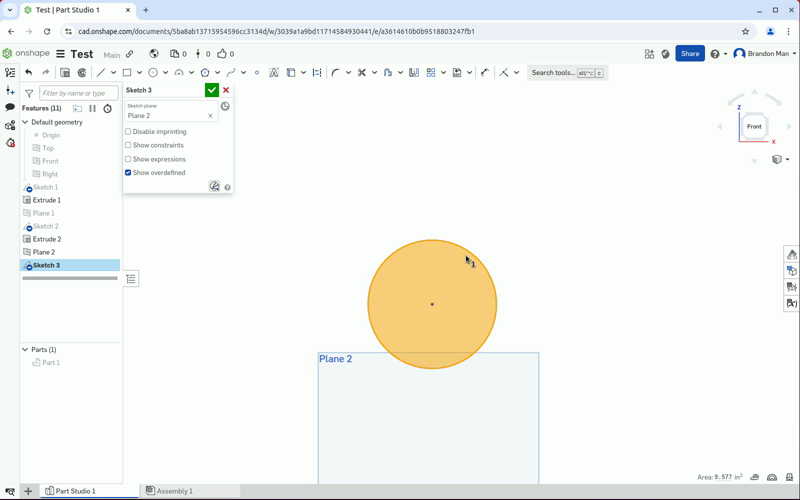
scroll(-6)
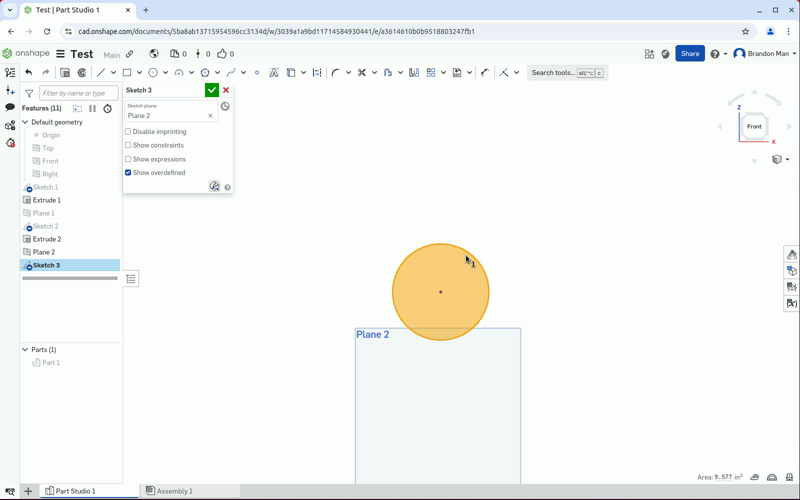
scroll(-6)
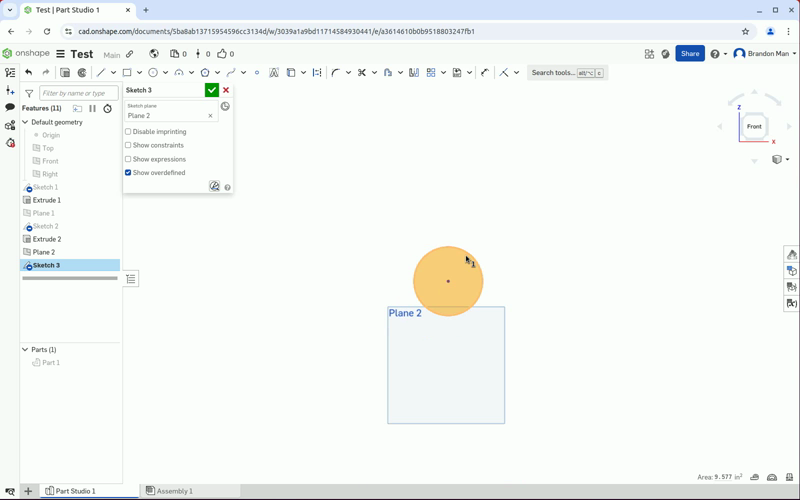
scroll(-6)
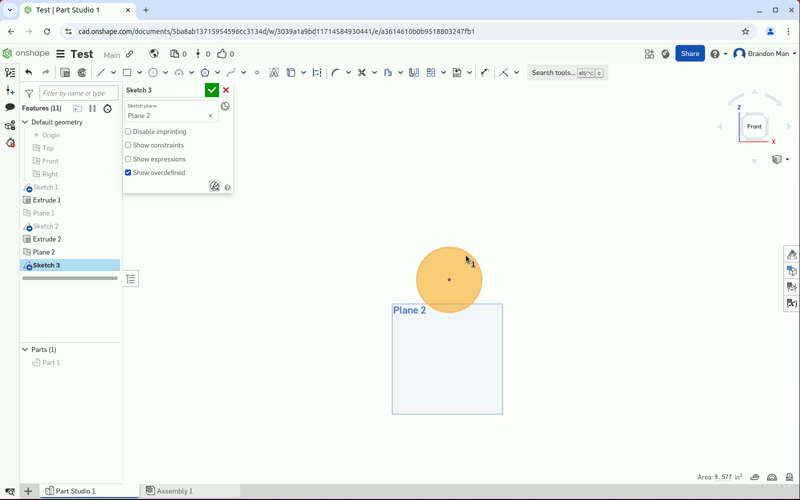
scroll(-6)
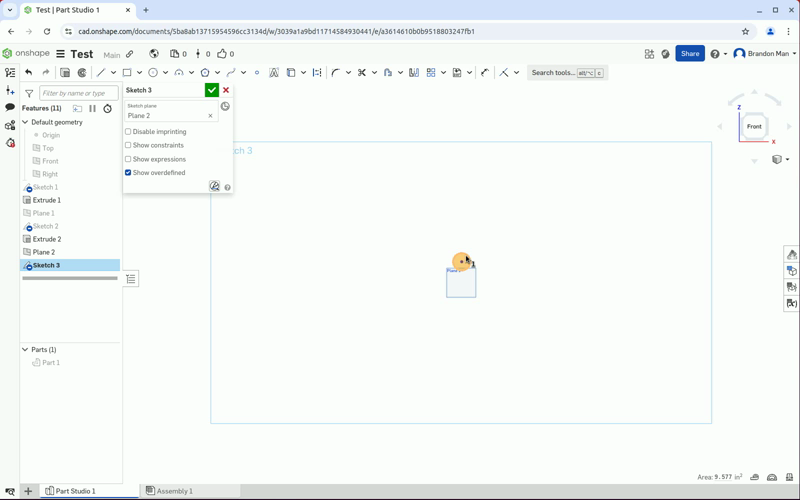
mouse_move(73, 352)
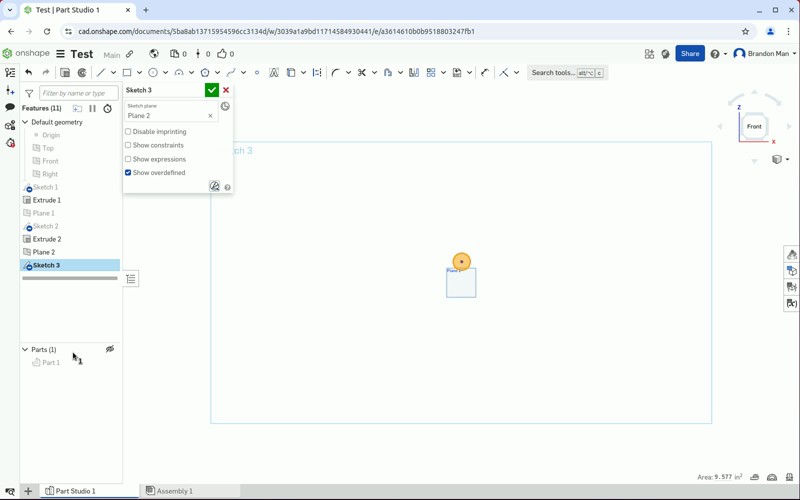
key(shift+y)
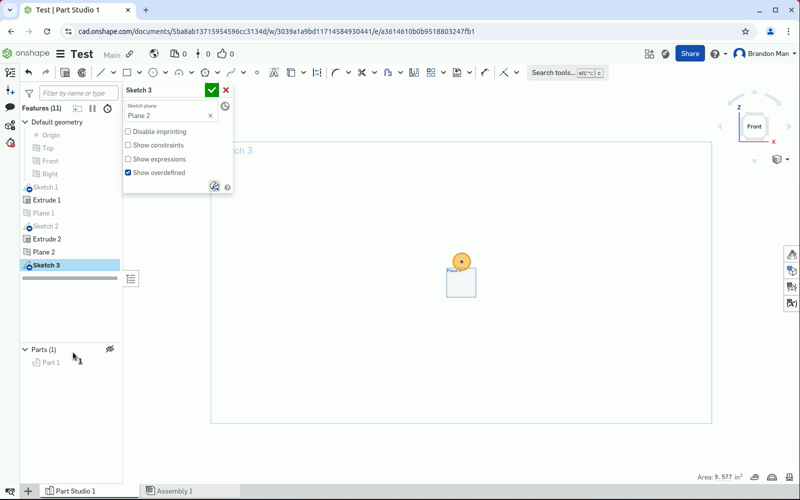
key(shift+e)
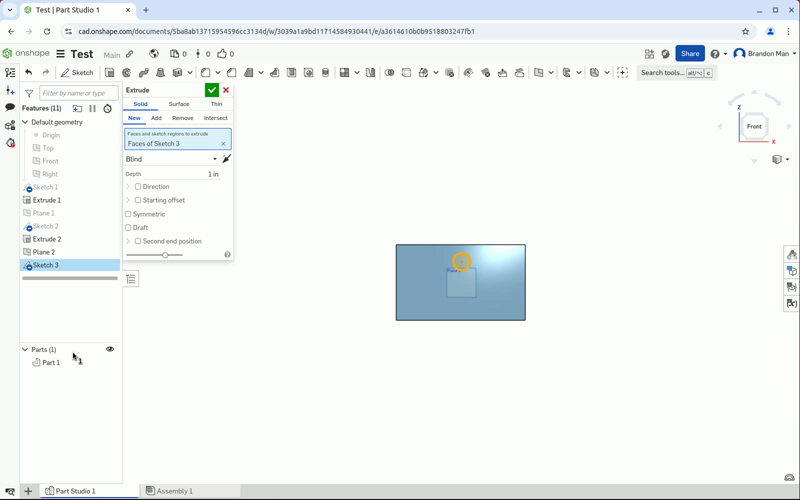
mouse_move(143, 106)
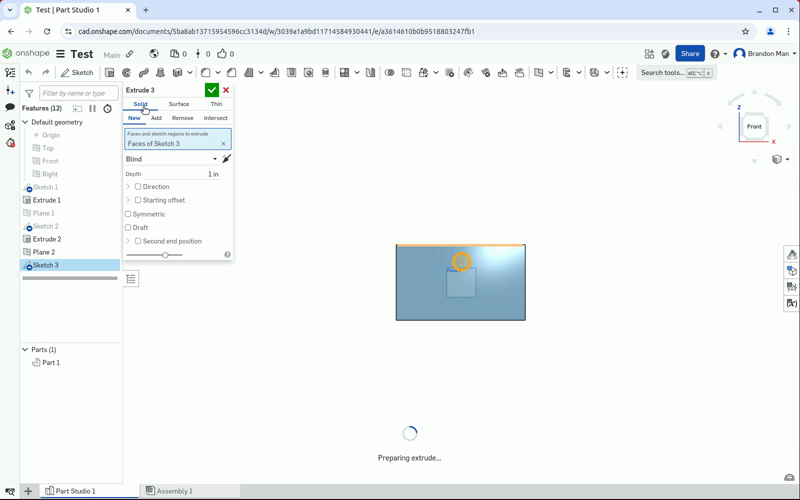
click(143, 106)
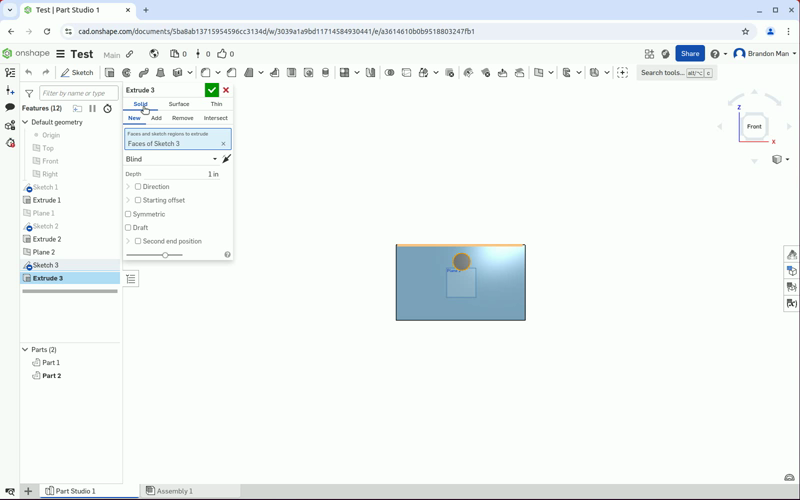
mouse_move(137, 120)
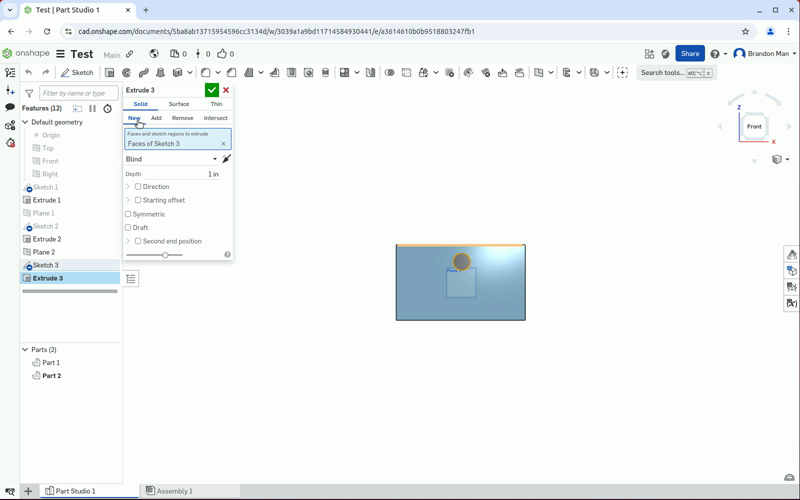
click(137, 120)
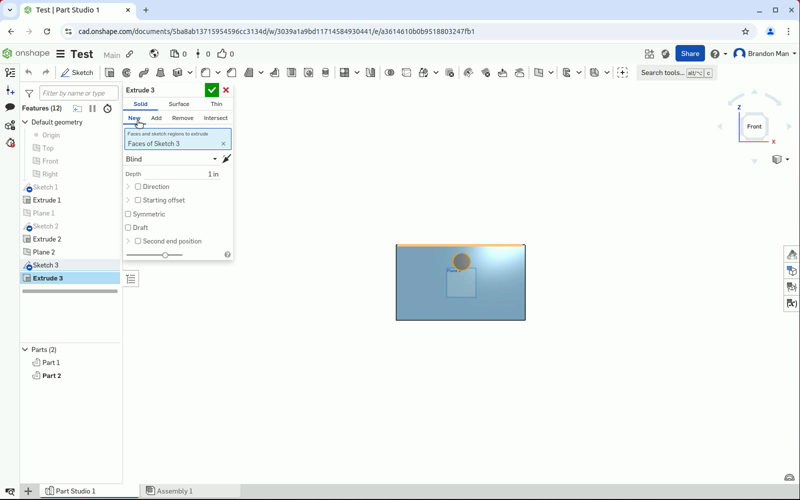
key(tab, 4)
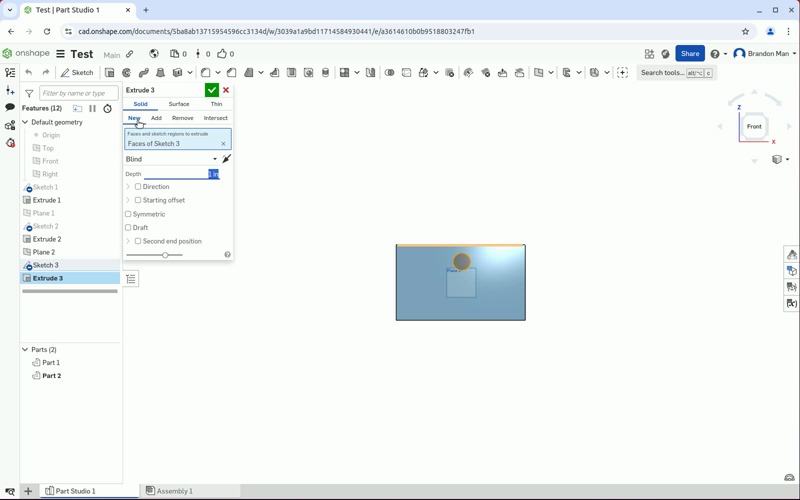
text(1.204)
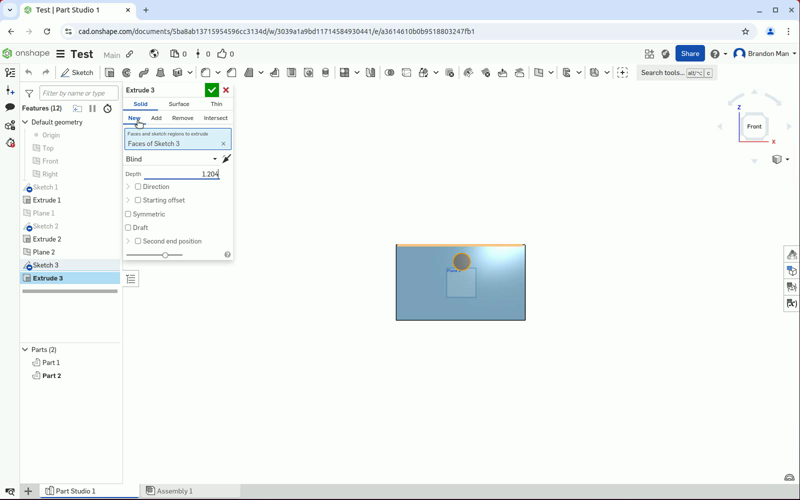
key(enter)
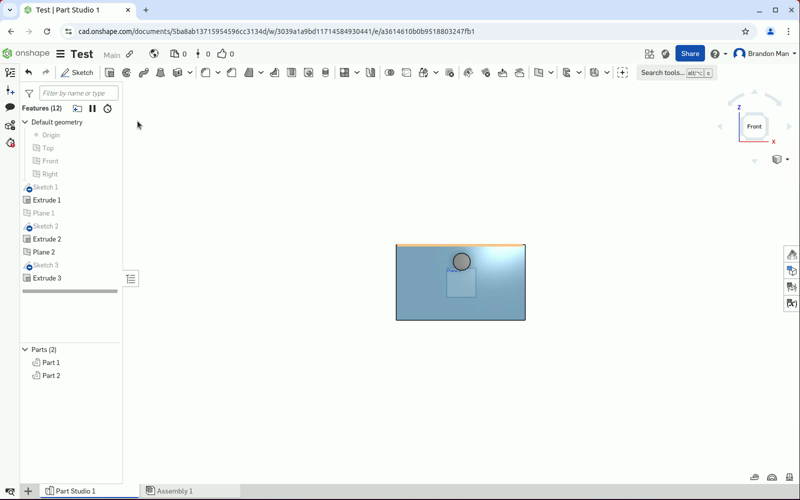
key(shift+h)
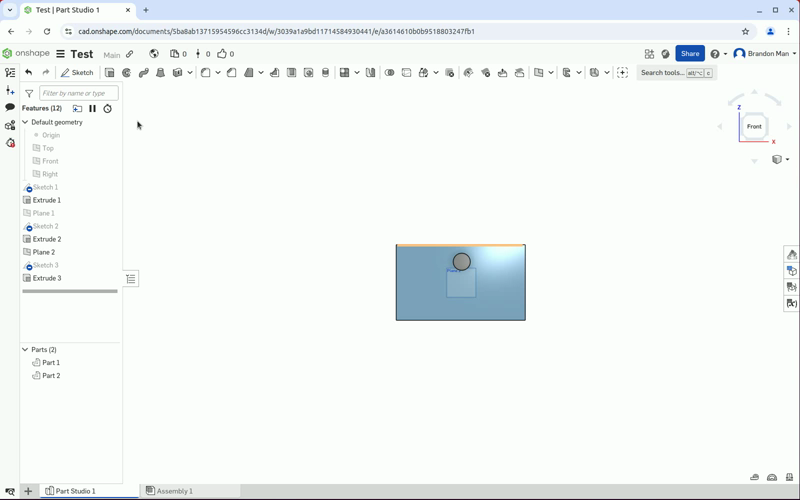
key(shift+h)
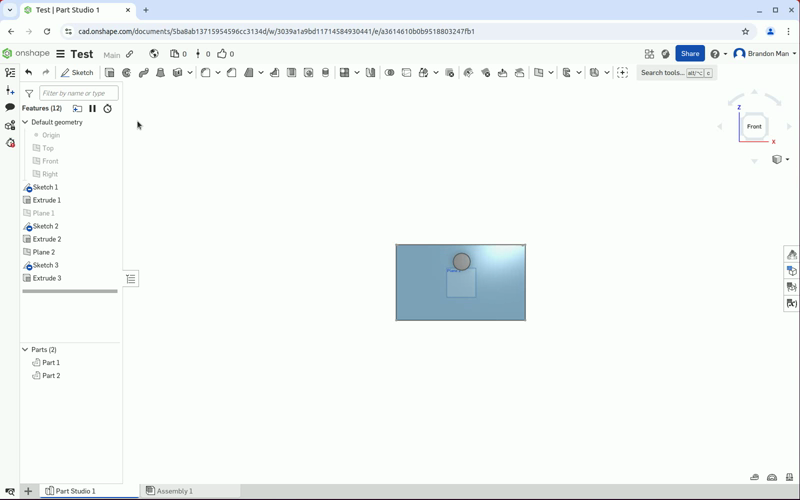
key(shift+7)
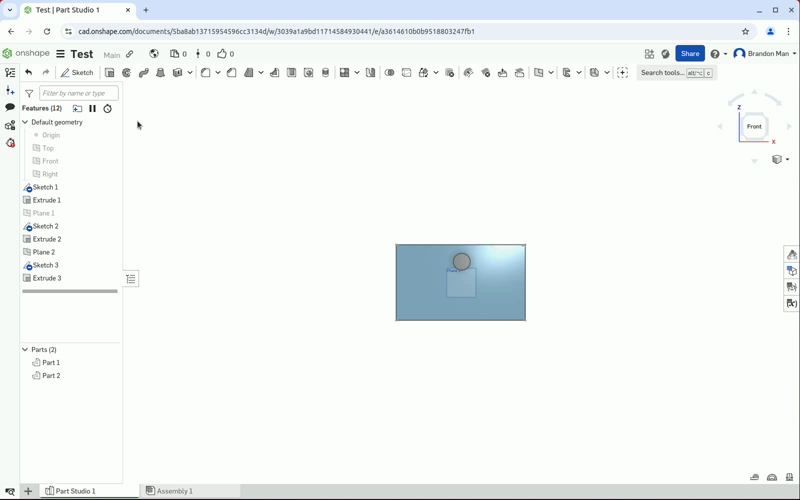
key(left, 2)
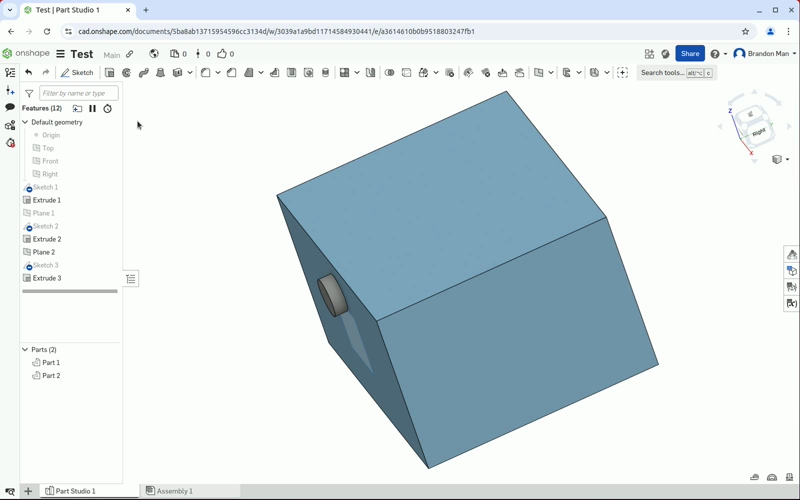
key(down, 2)
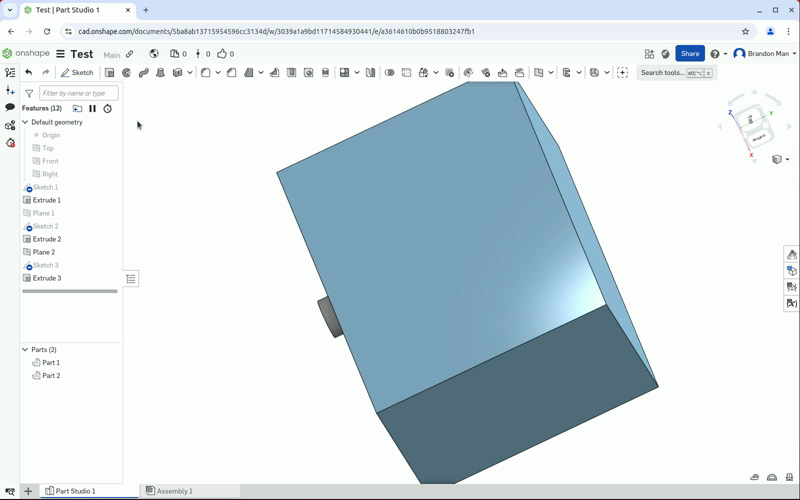
key(up, 2)
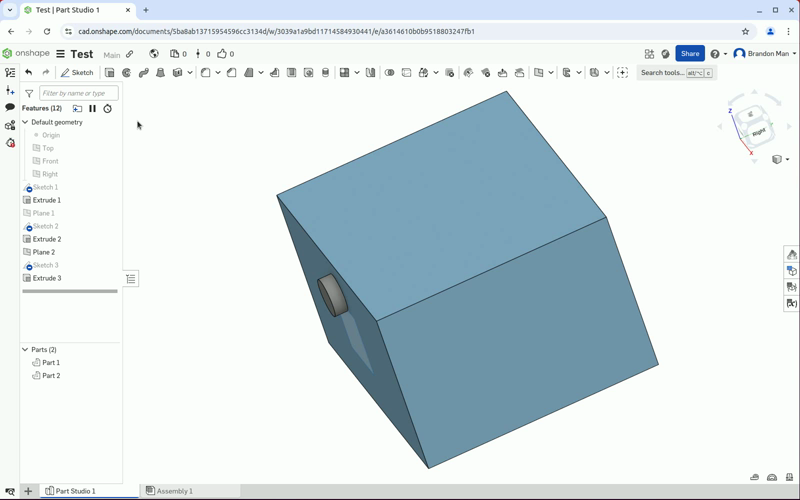
key(right, 2)
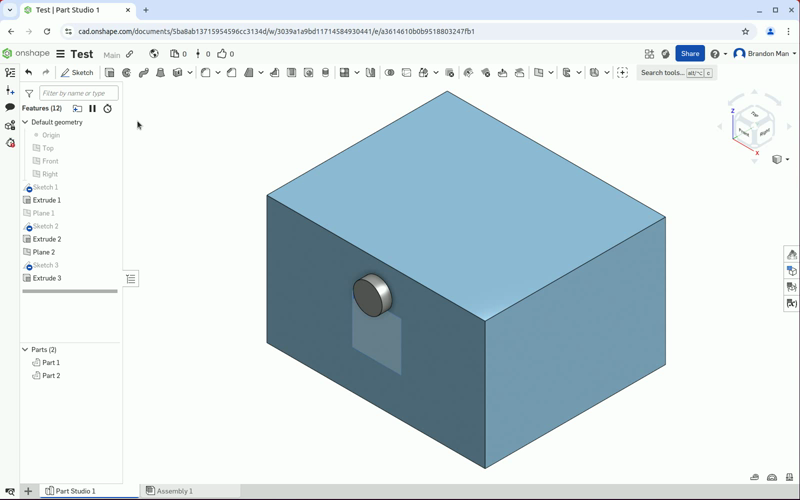
mouse_move(73, 189)
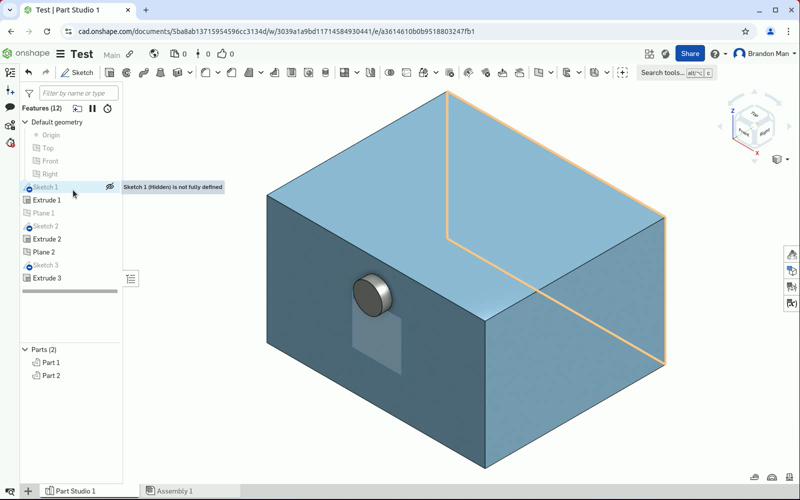
click(73, 189)